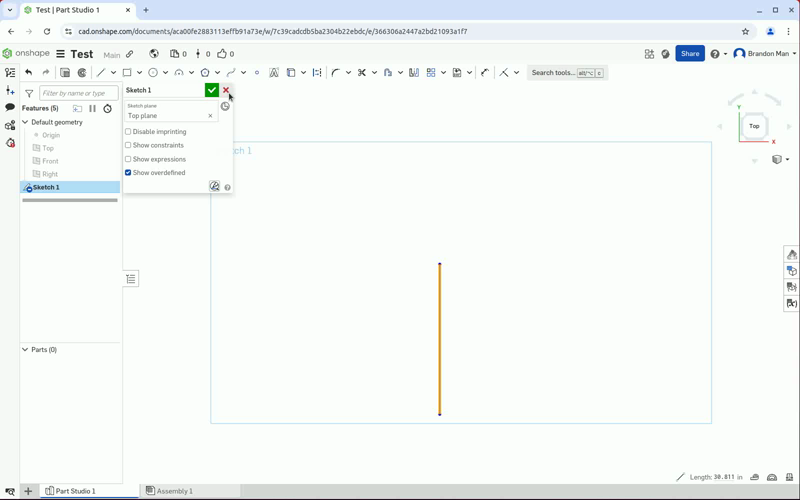
key(shift+h)
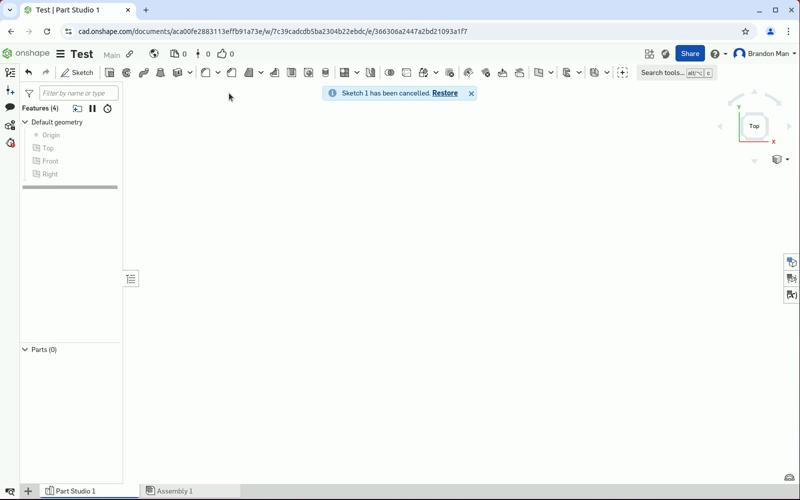
mouse_move(73, 352)
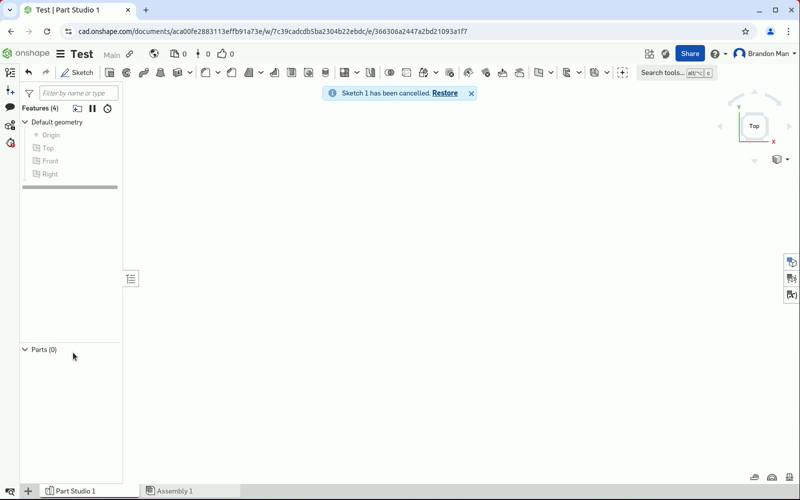
key(y)
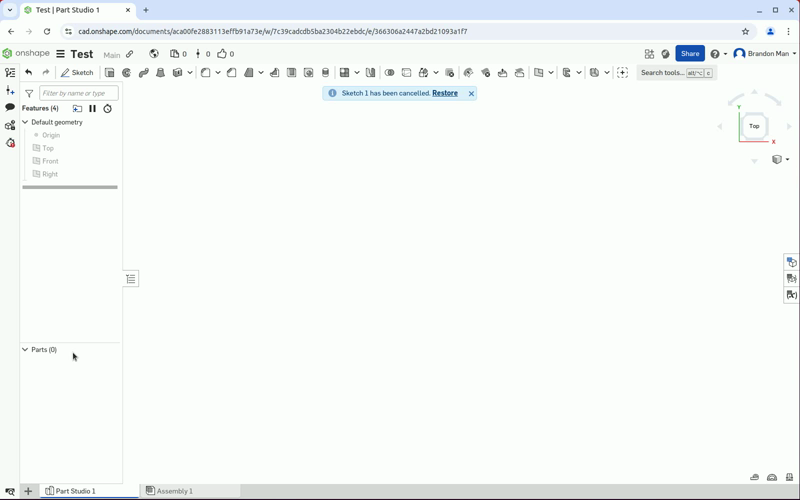
key(shift+p)
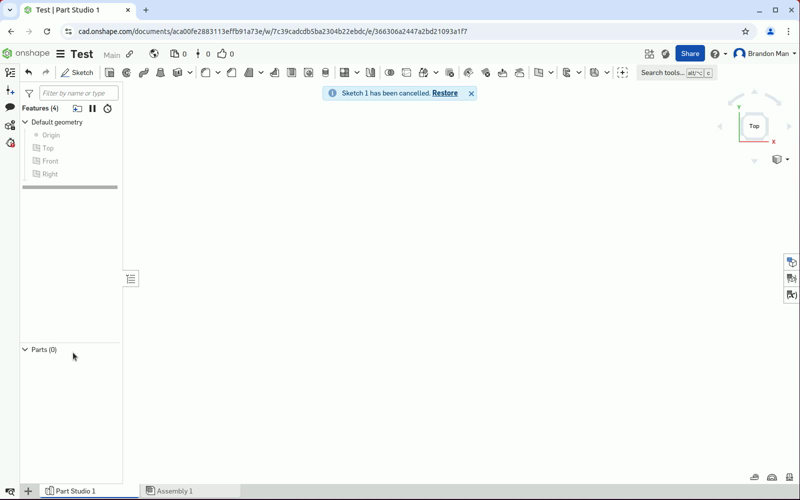
key(space)
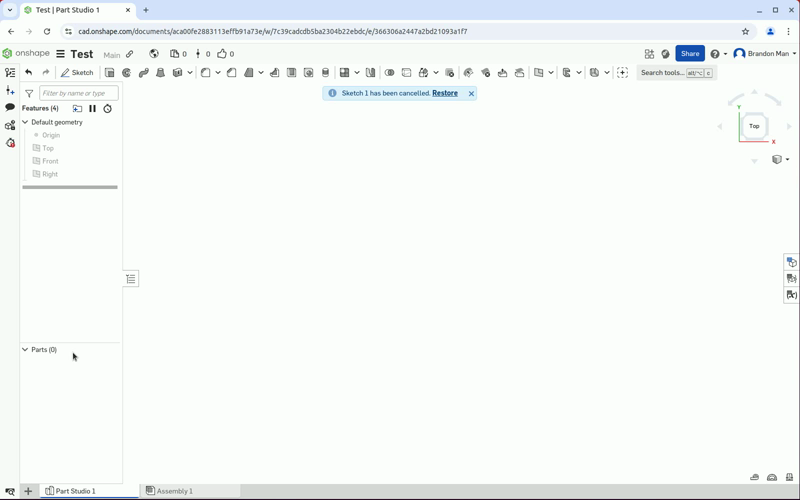
key_down(shift)
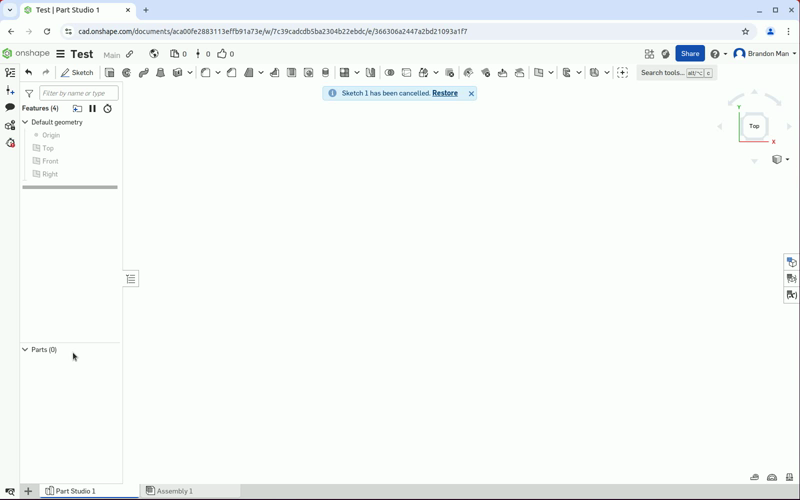
key(up)
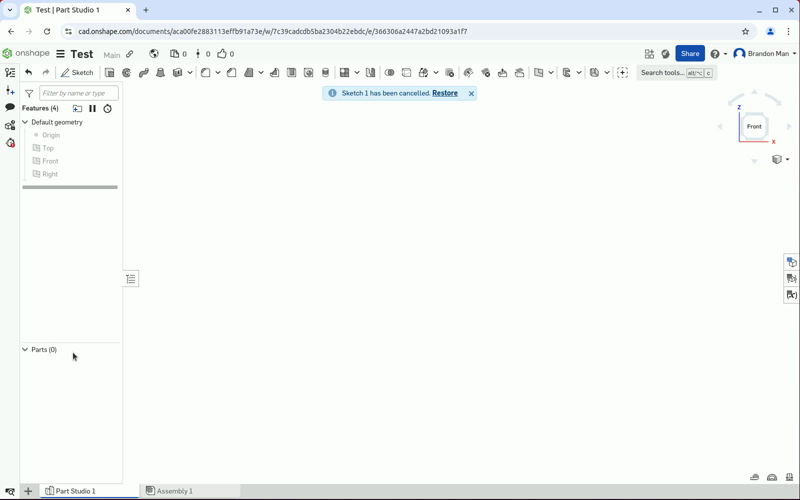
key_up(shift)
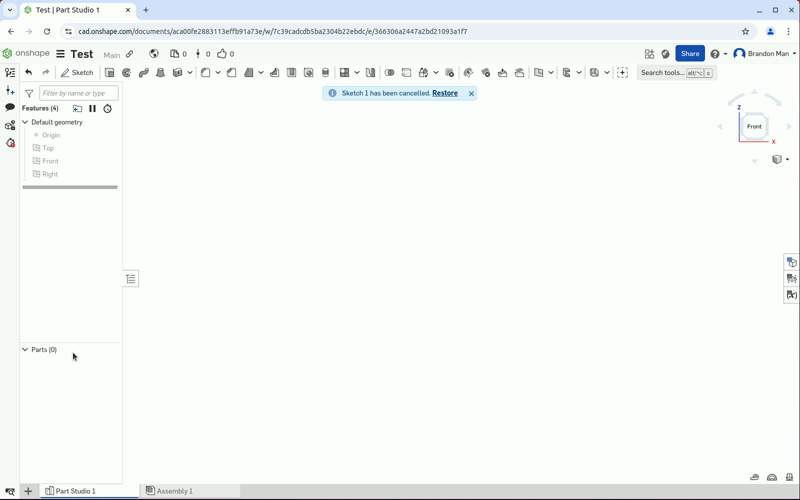
mouse_move(73, 352)
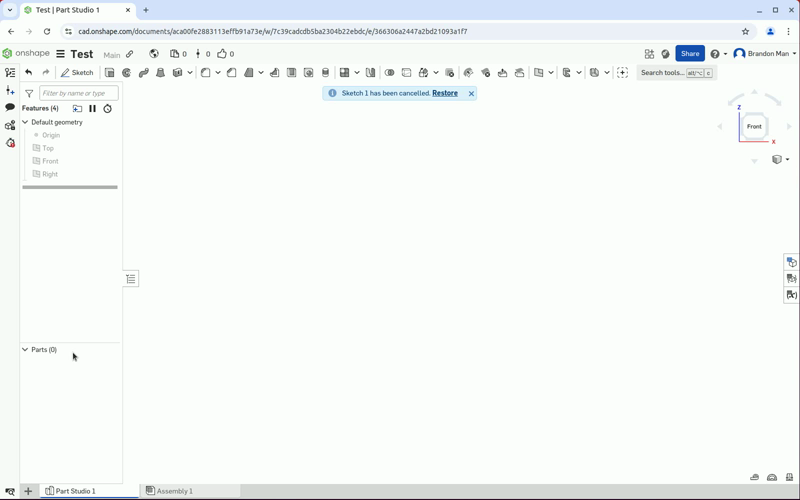
key(shift+y)
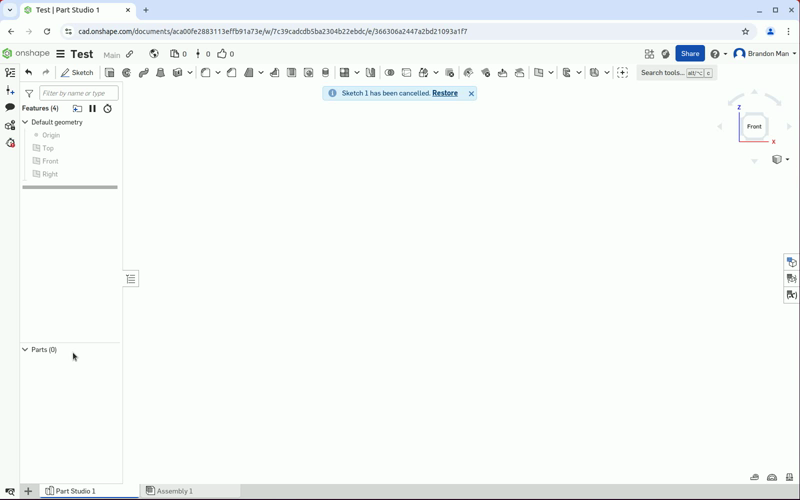
key(shift+s)
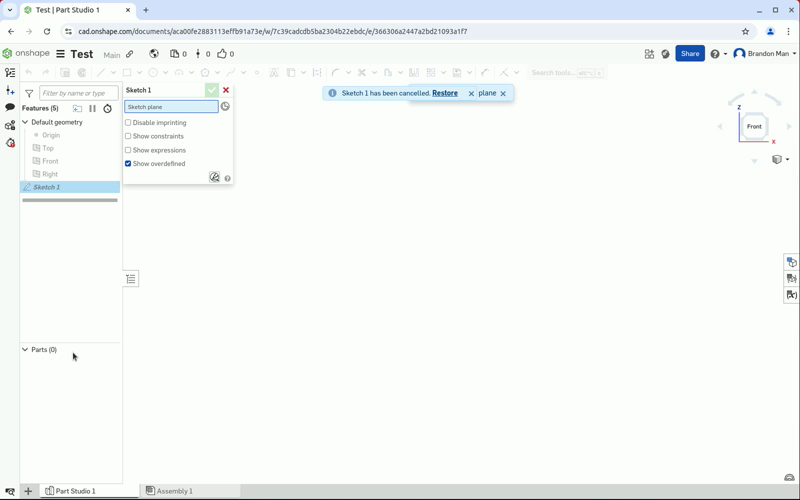
mouse_move(73, 163)
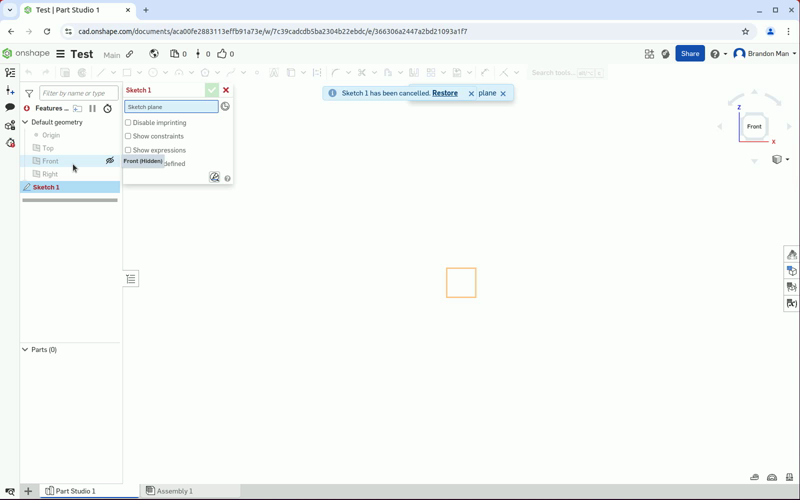
click(73, 163)
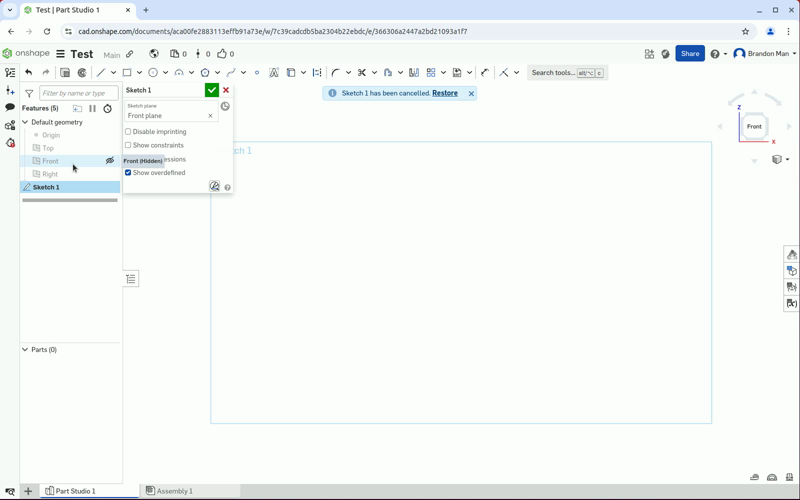
mouse_move(73, 352)
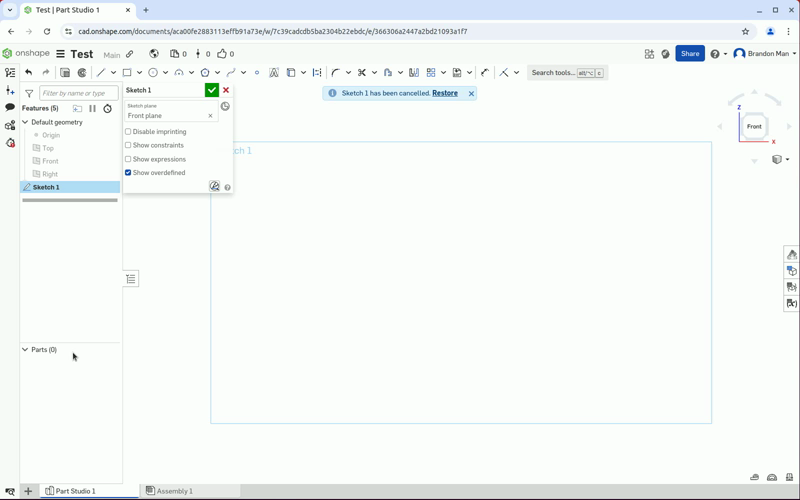
key(y)
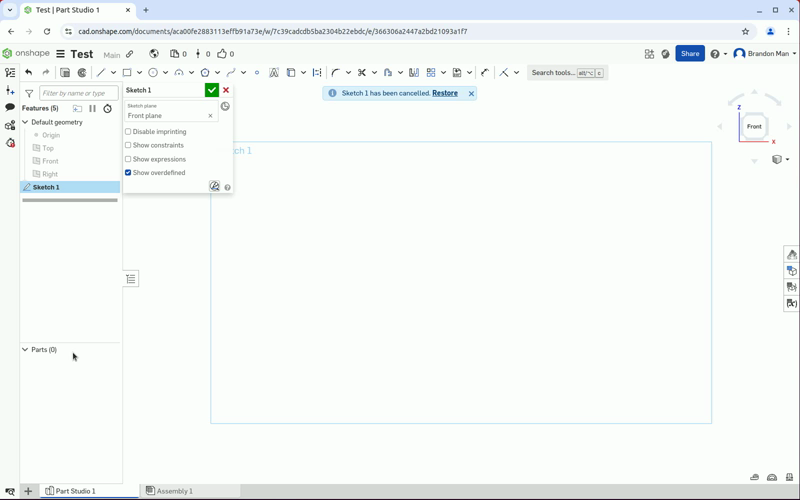
key(c)
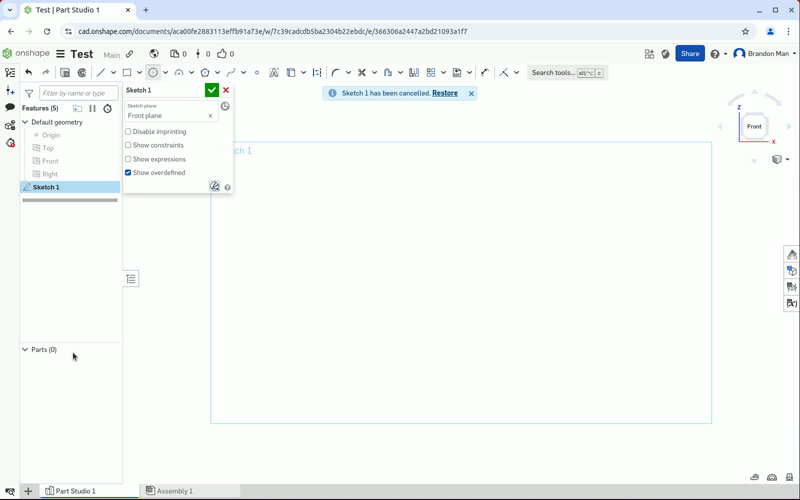
key_down(shift)
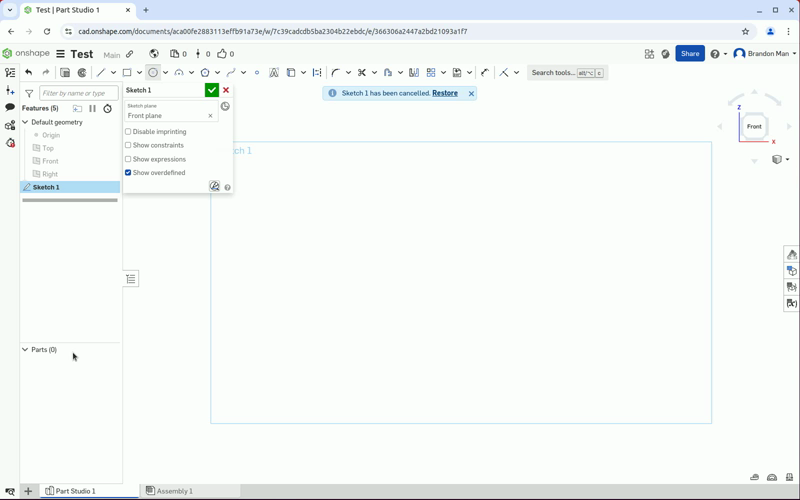
mouse_move(460, 282)
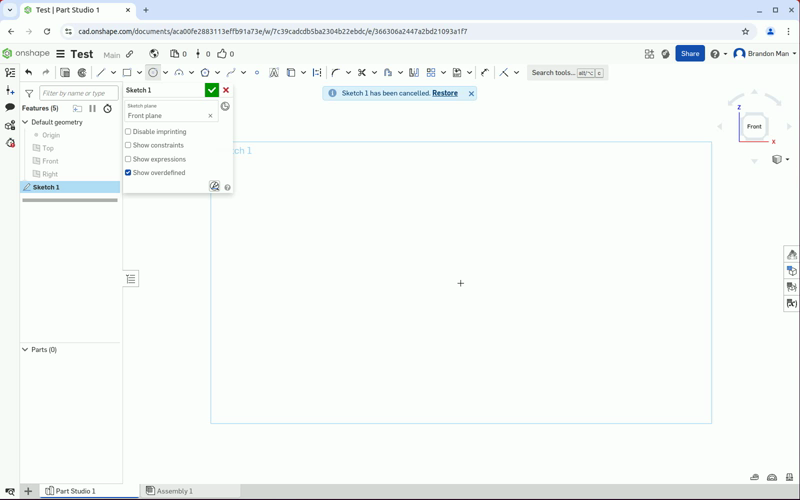
click(460, 282)
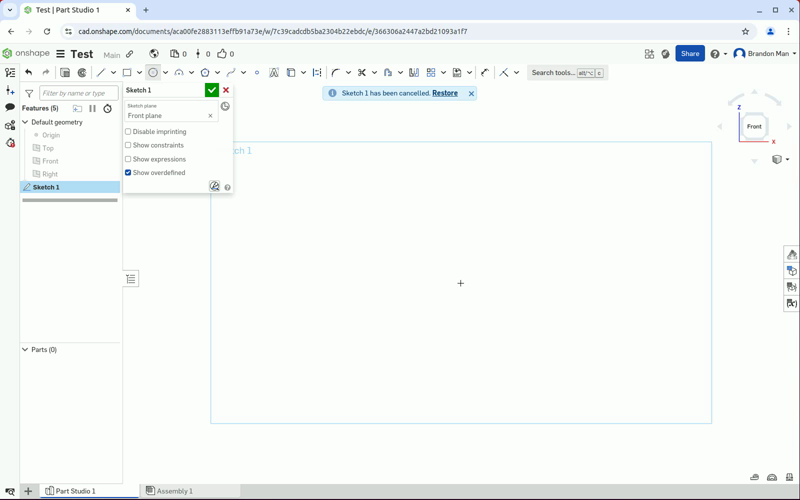
key_up(shift)
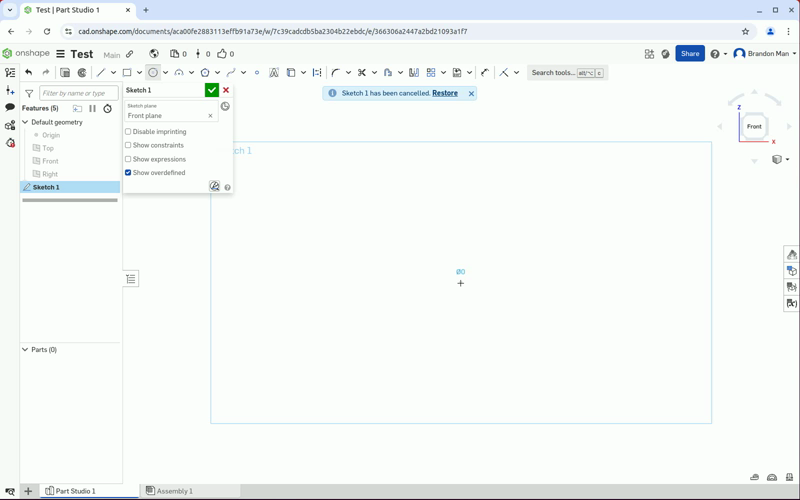
mouse_move(565, 282)
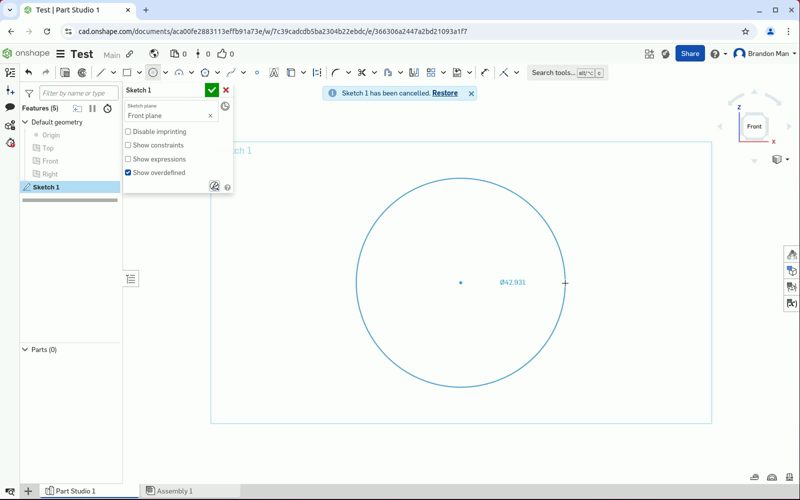
click(565, 282)
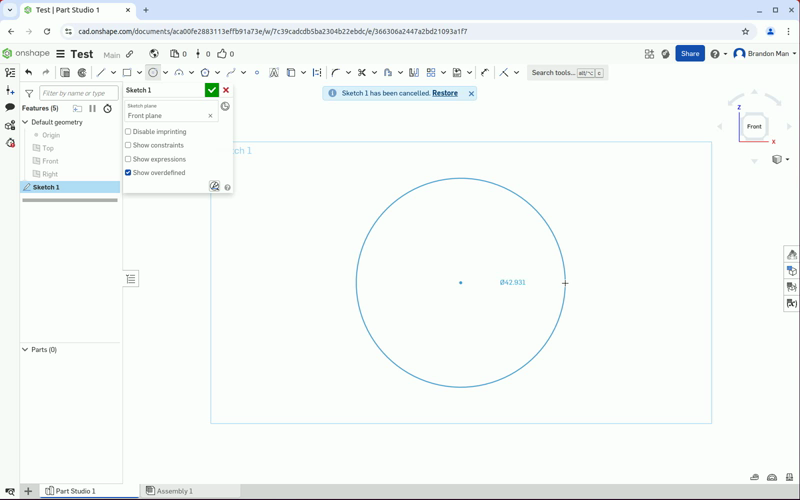
key(esc)
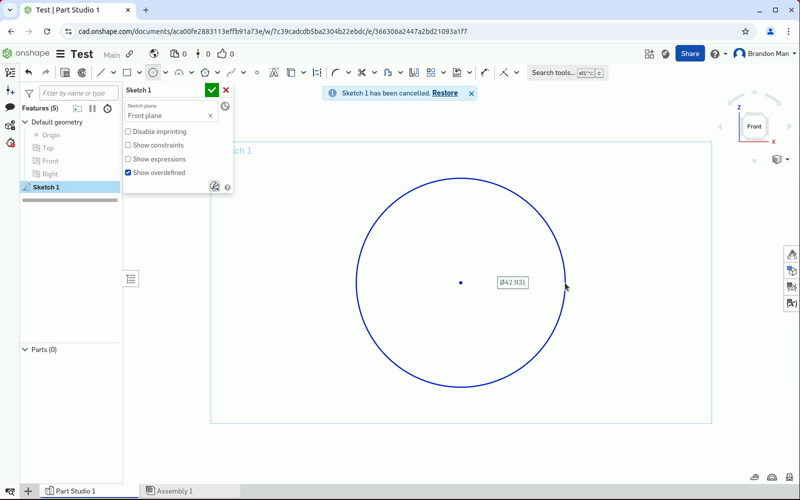
key(c)
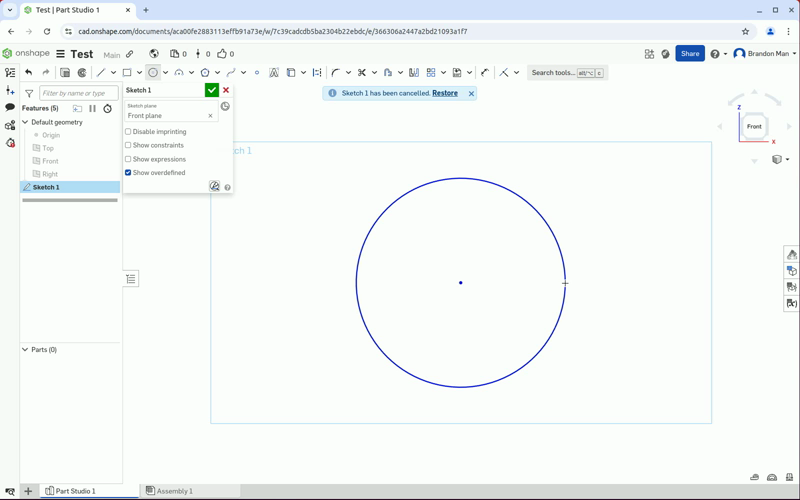
key_down(shift)
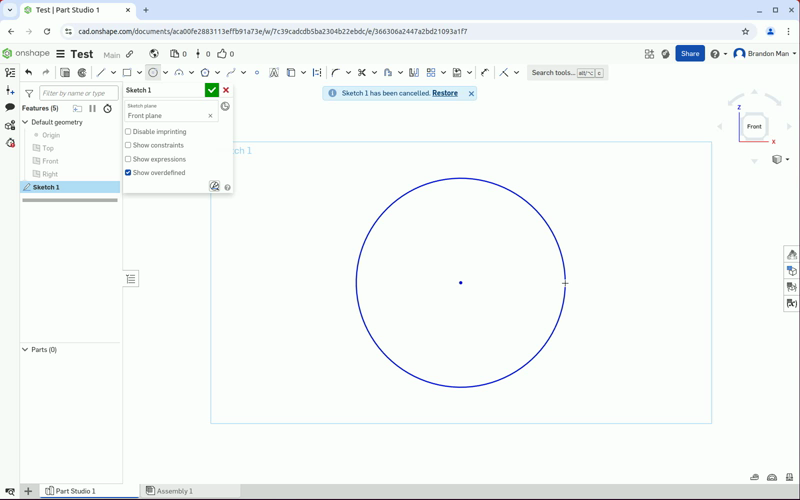
mouse_move(460, 282)
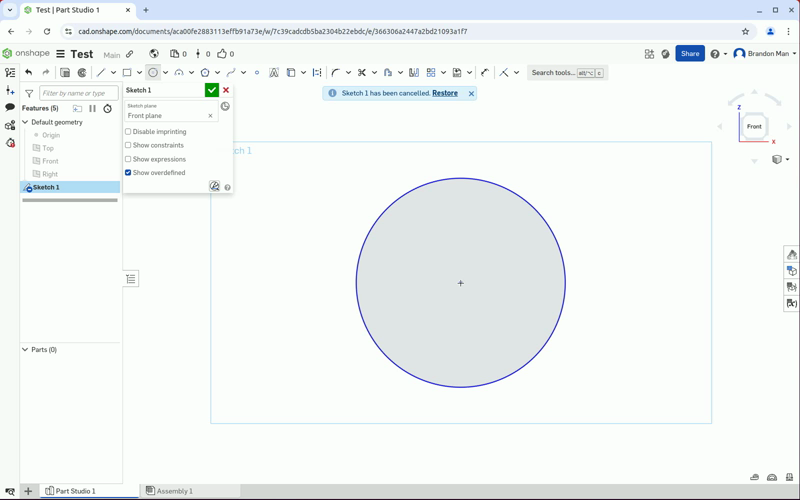
click(460, 282)
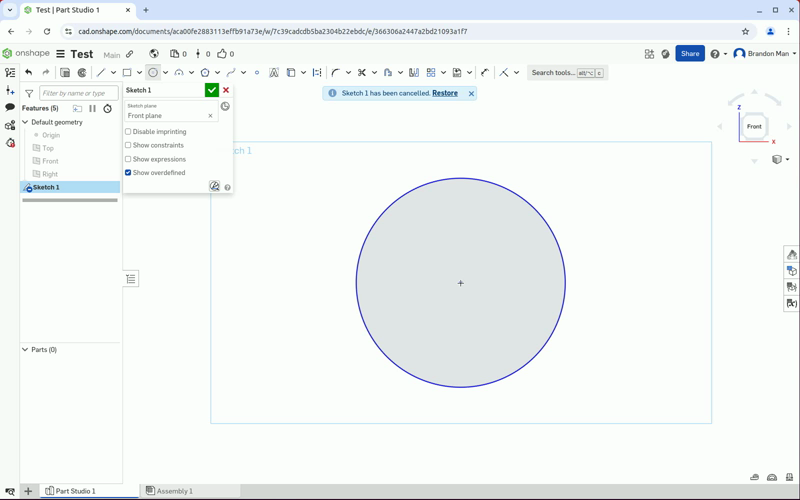
key_up(shift)
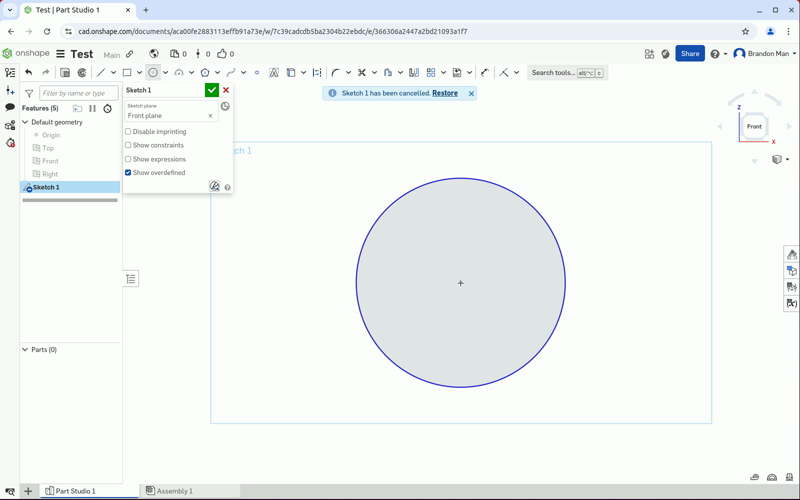
mouse_move(530, 282)
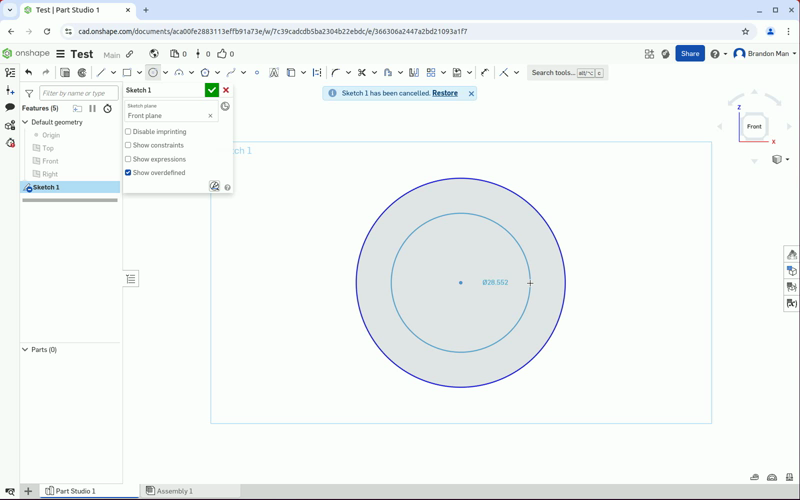
click(530, 282)
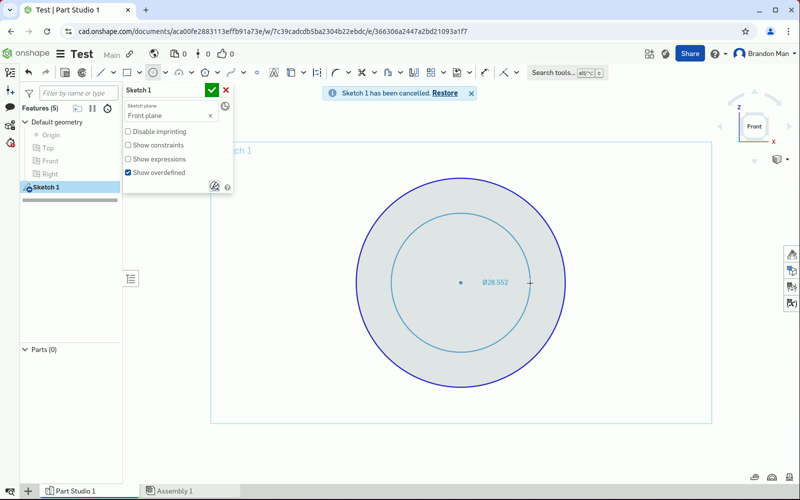
key(esc)
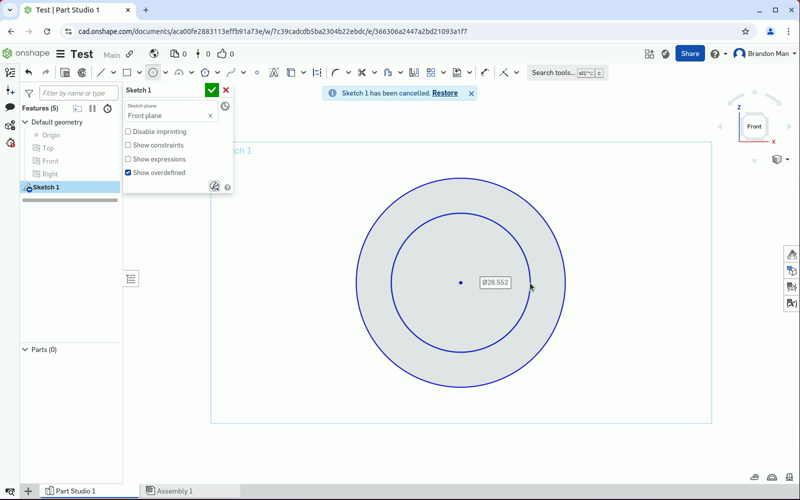
mouse_move(546, 311)
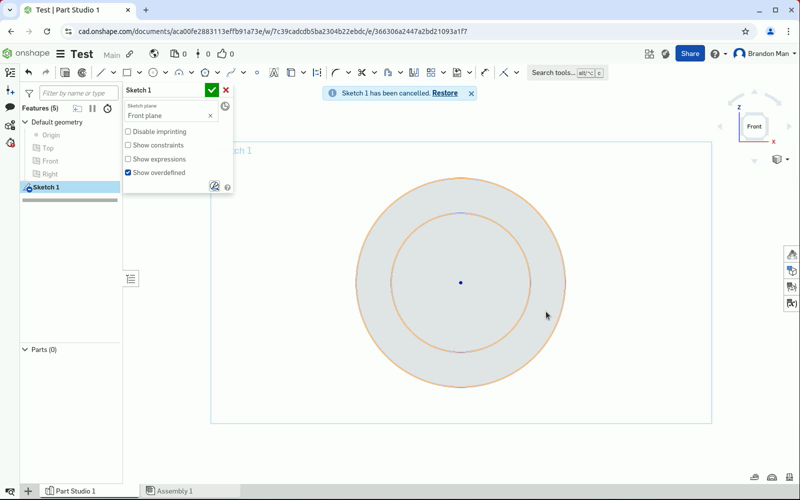
click(546, 311)
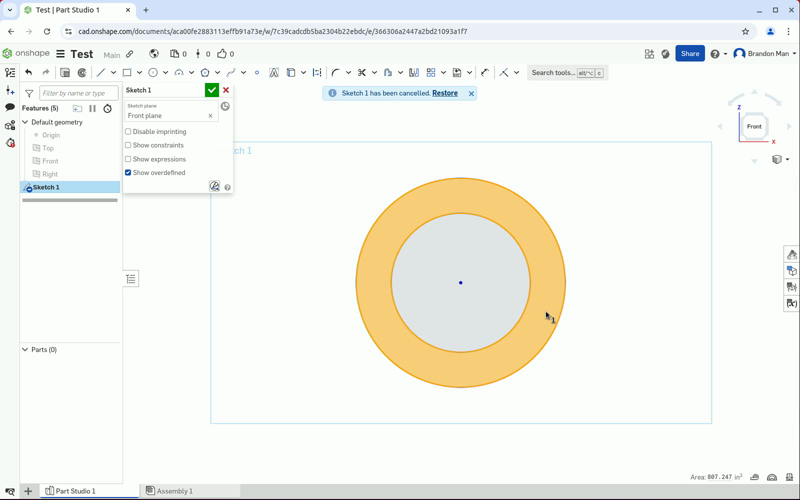
mouse_move(73, 352)
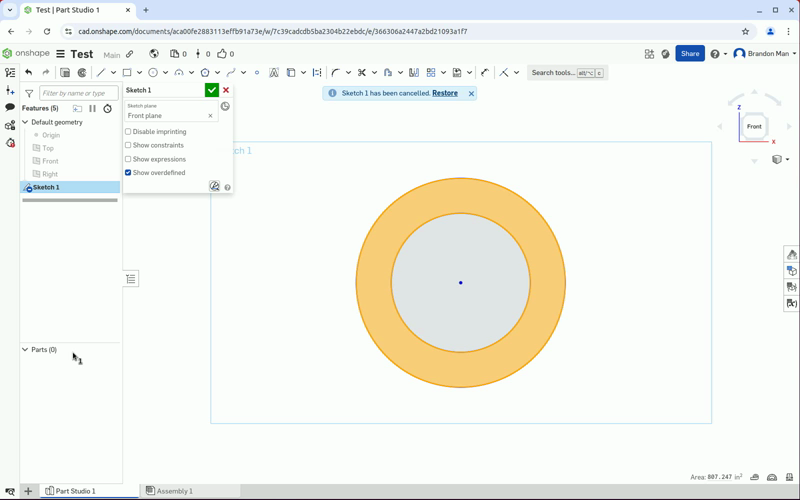
key(shift+y)
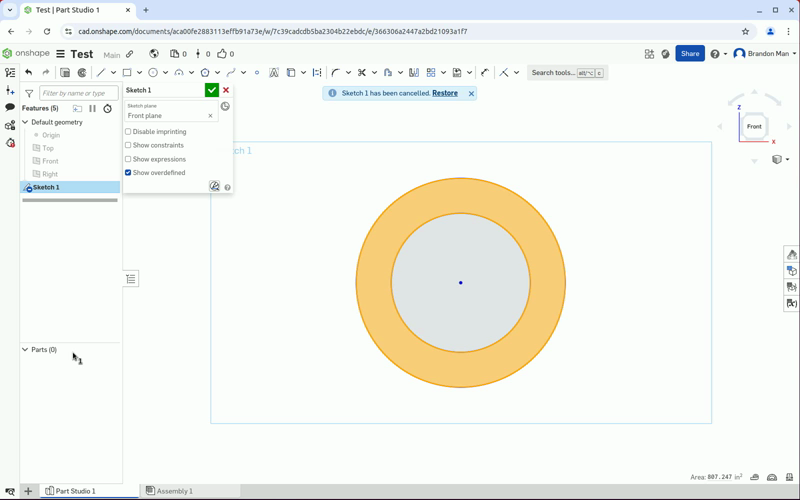
key(shift+e)
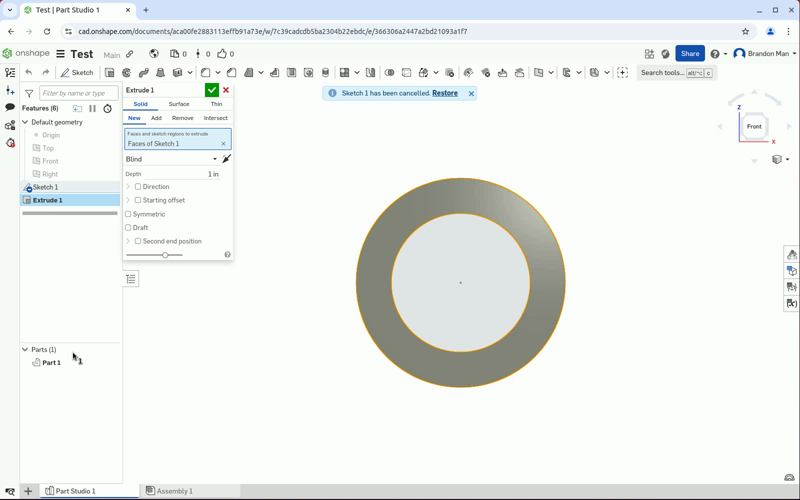
mouse_move(143, 106)
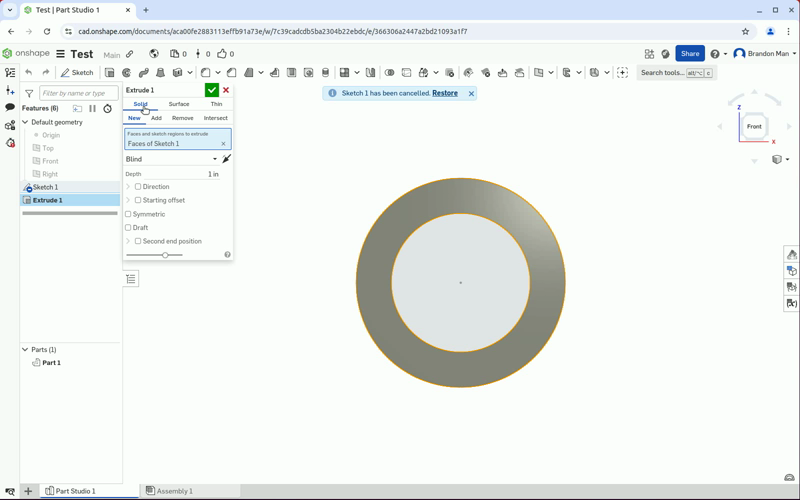
click(143, 106)
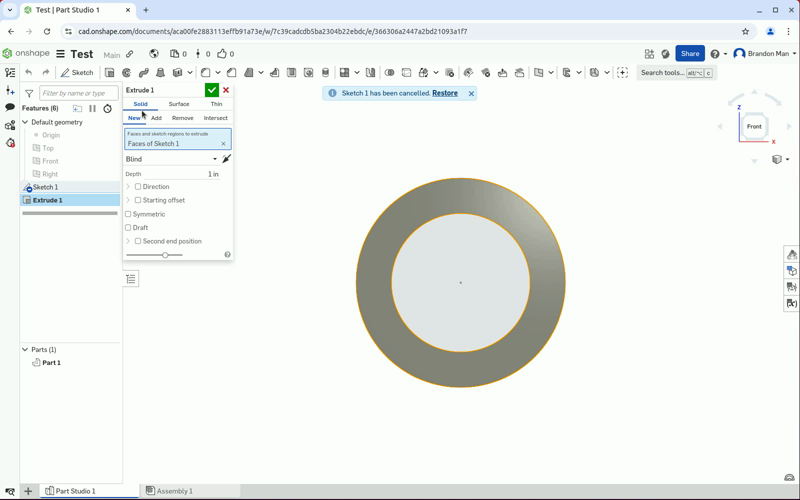
mouse_move(137, 120)
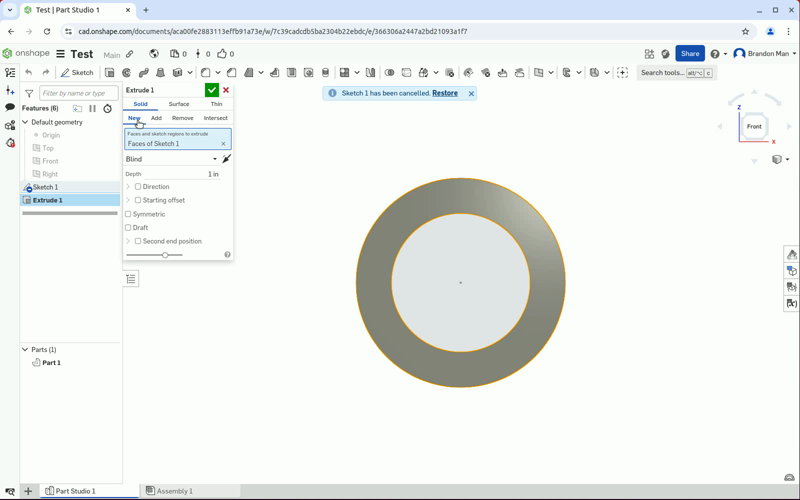
click(137, 120)
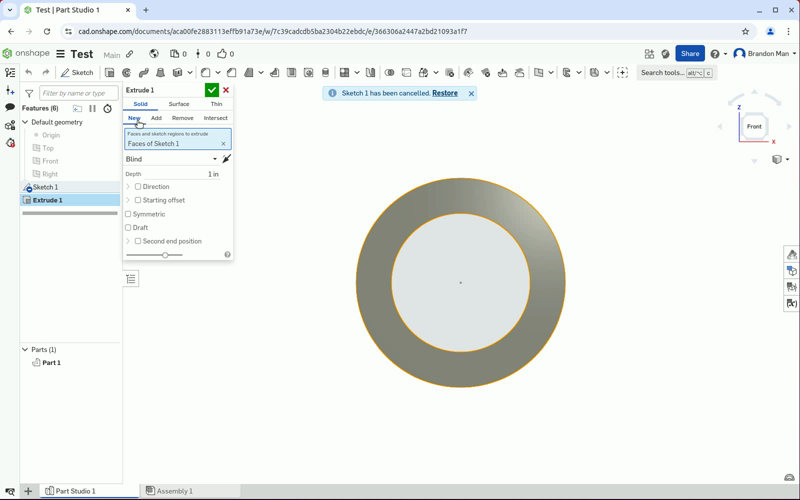
key(tab, 4)
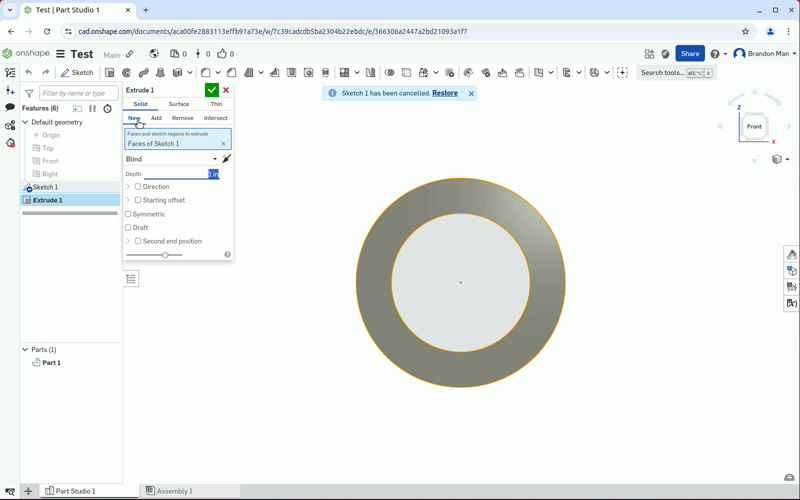
text(9.388)
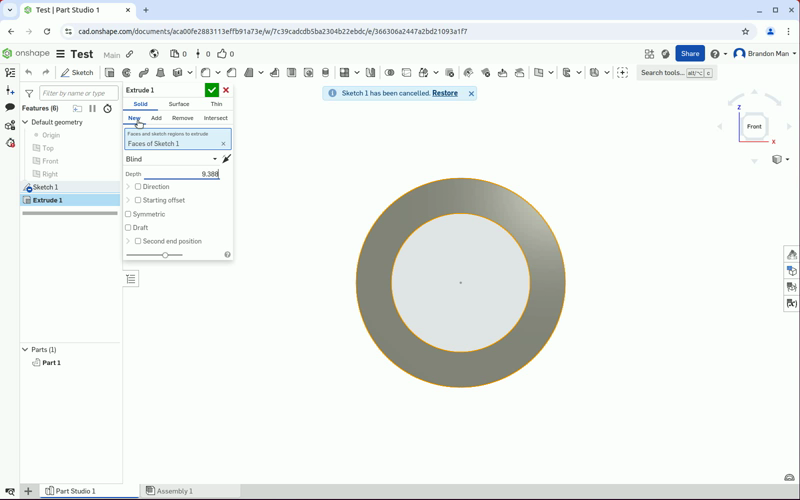
key(enter)
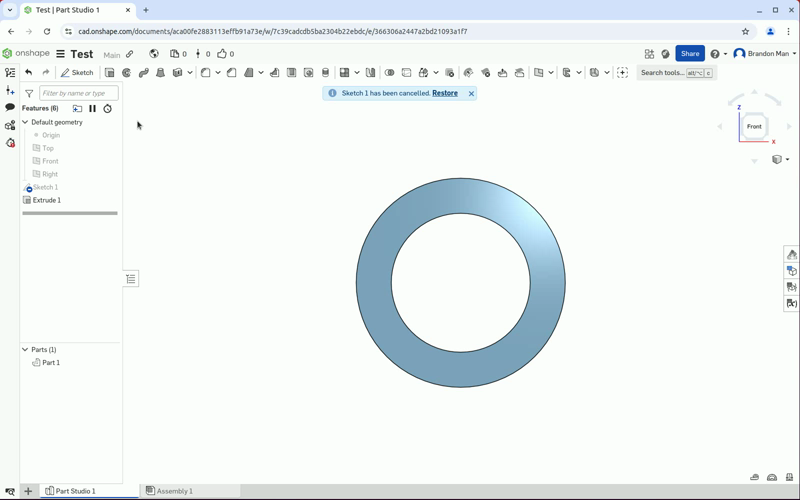
key(shift+h)
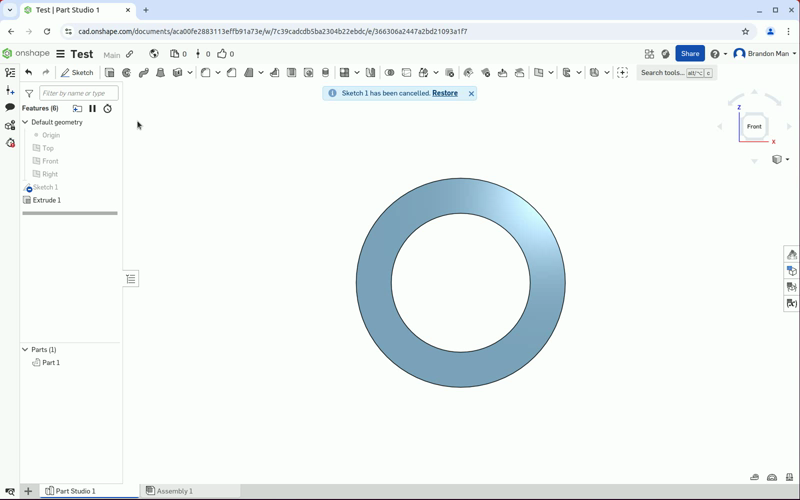
key(shift+h)
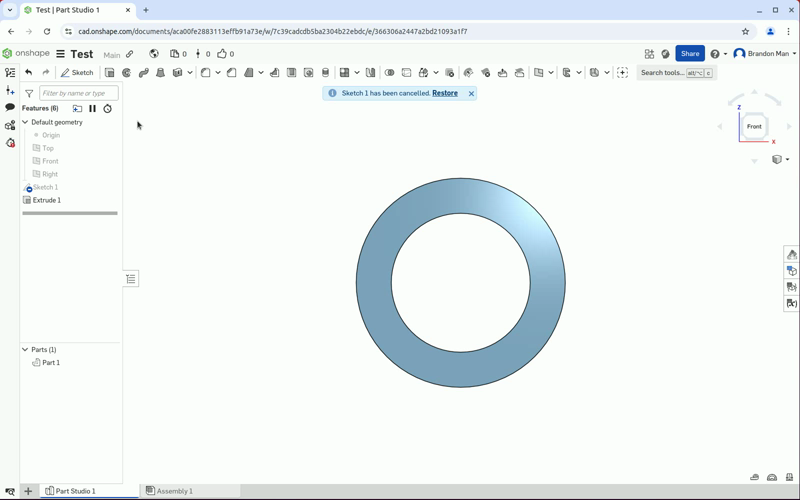
mouse_move(73, 189)
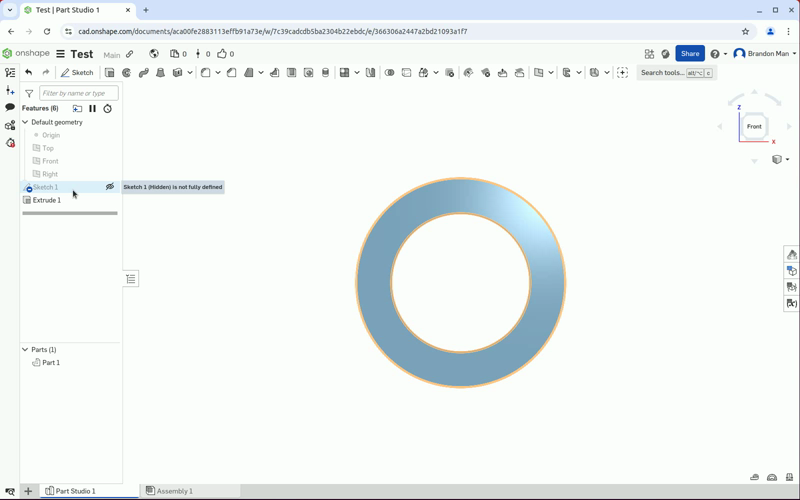
click(73, 189)
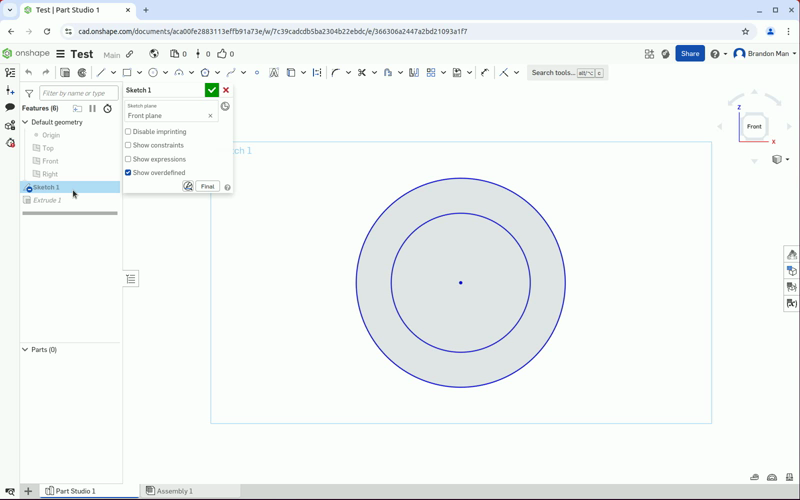
mouse_move(229, 92)
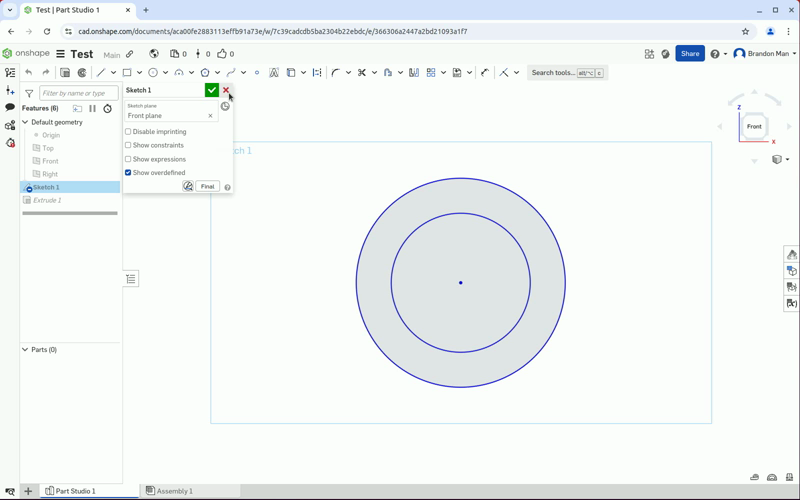
click(229, 92)
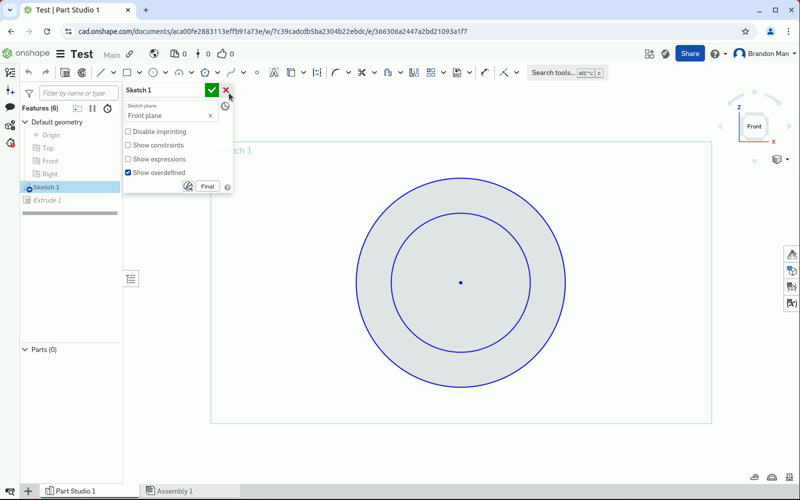
key(shift+s)
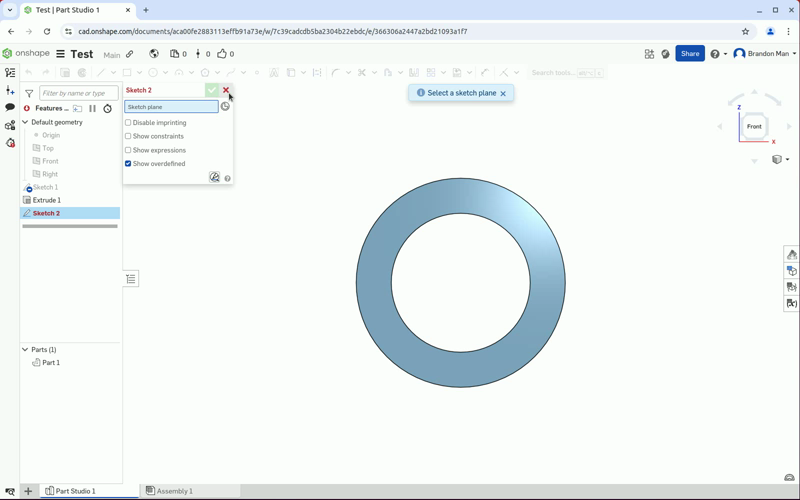
mouse_move(73, 163)
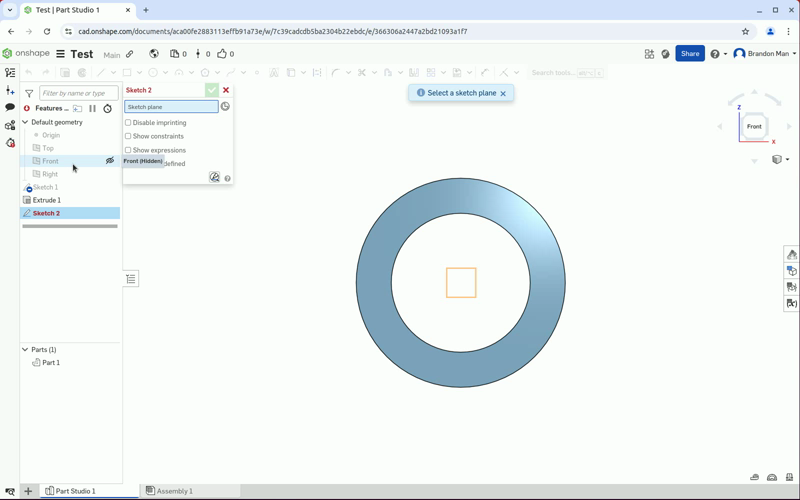
click(73, 163)
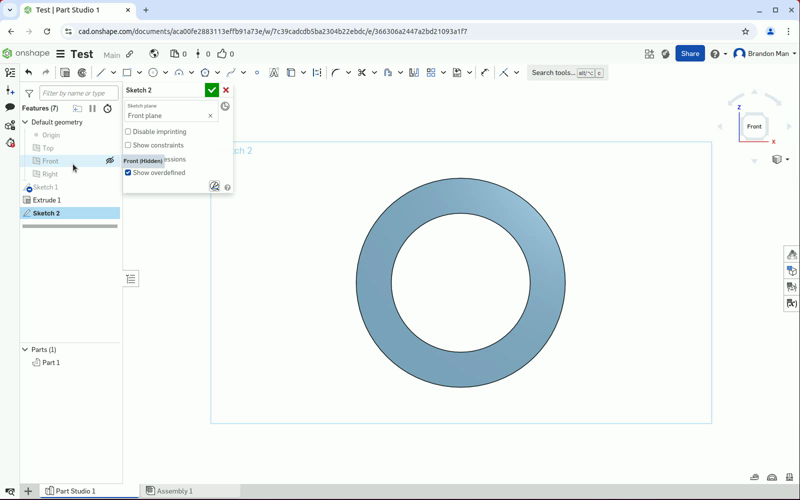
mouse_move(73, 352)
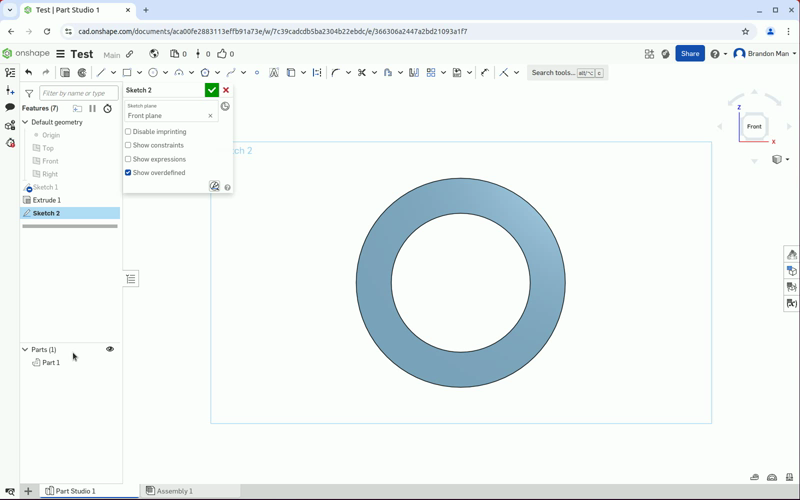
key(y)
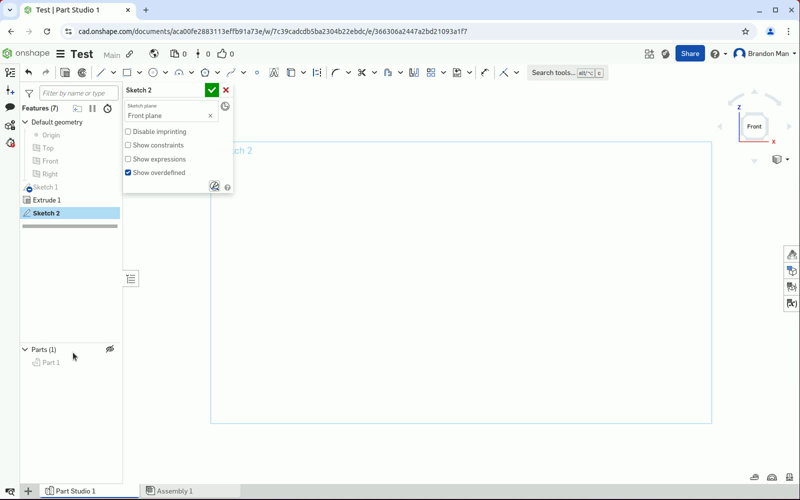
key(c)
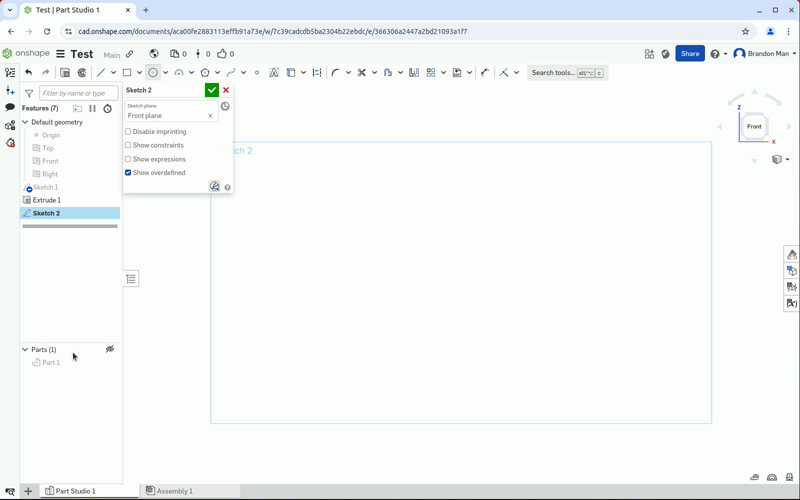
key_down(shift)
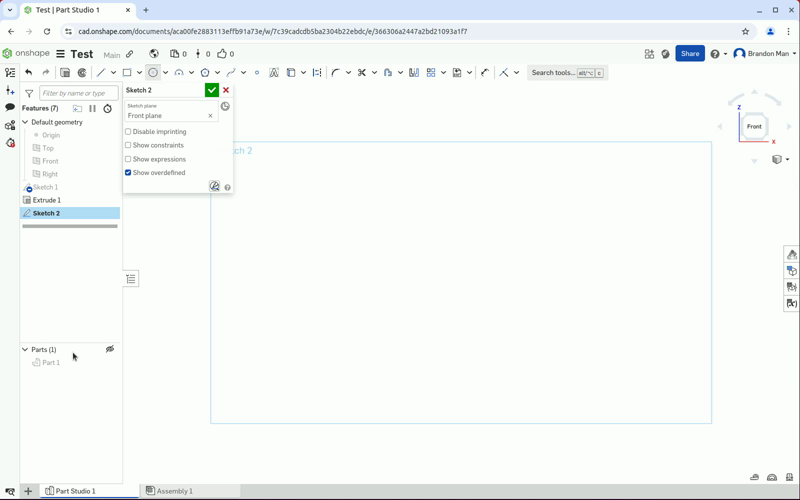
mouse_move(461, 282)
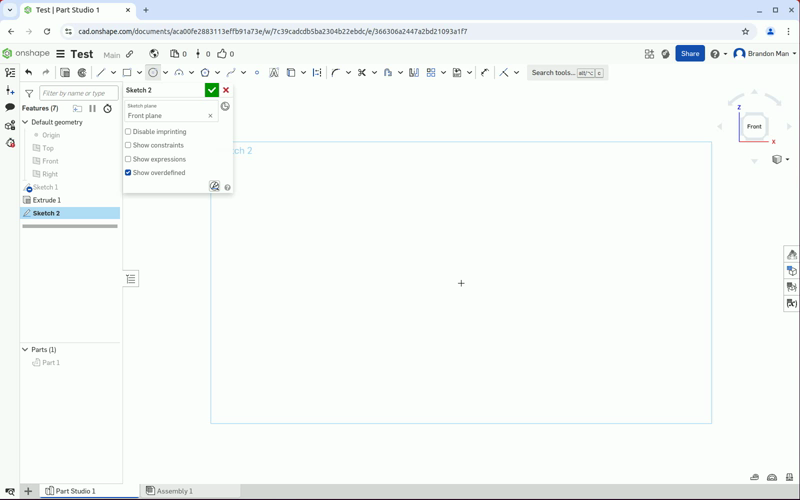
click(461, 282)
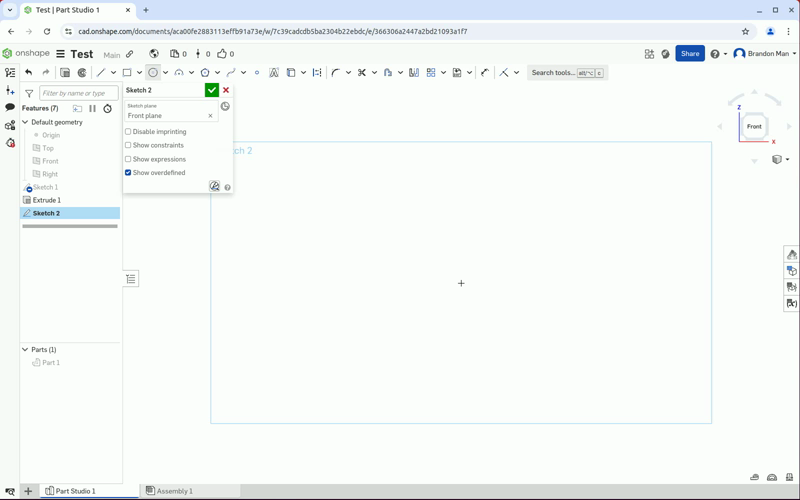
key_up(shift)
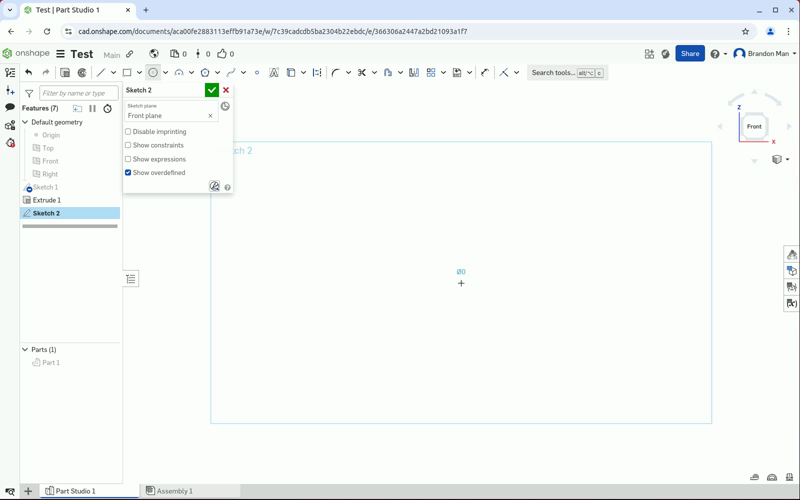
mouse_move(574, 282)
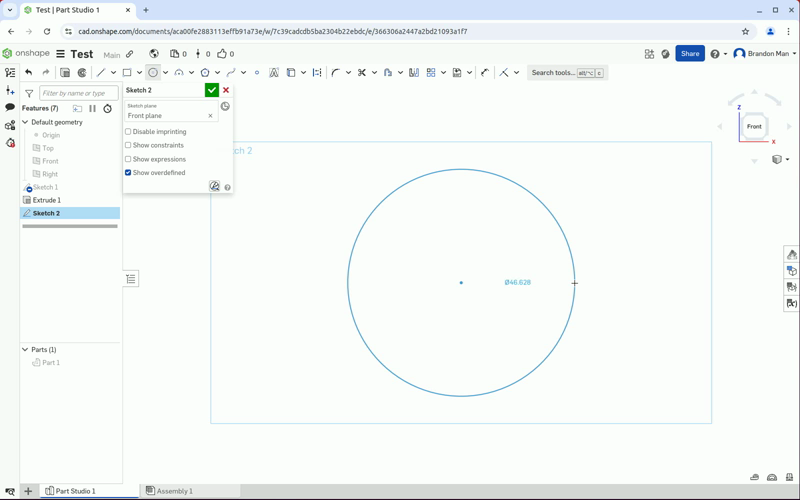
click(574, 282)
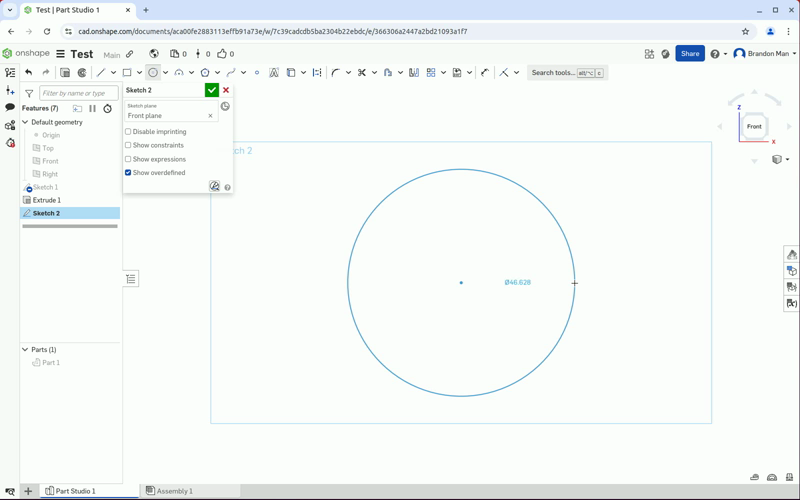
key(esc)
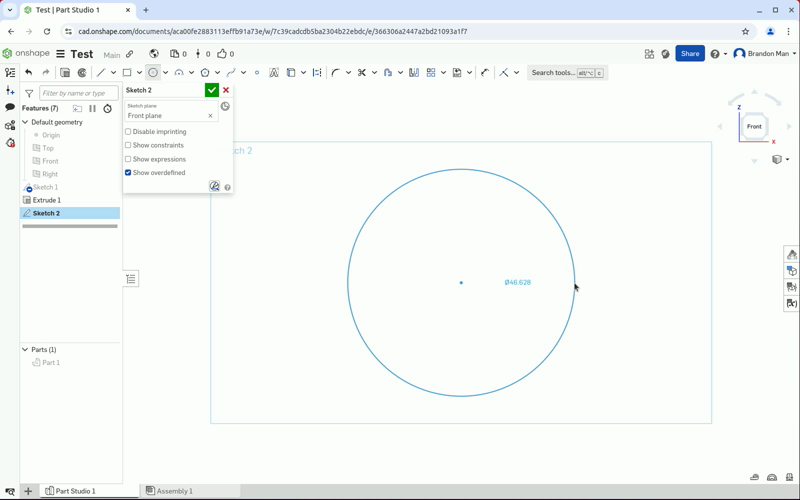
key(c)
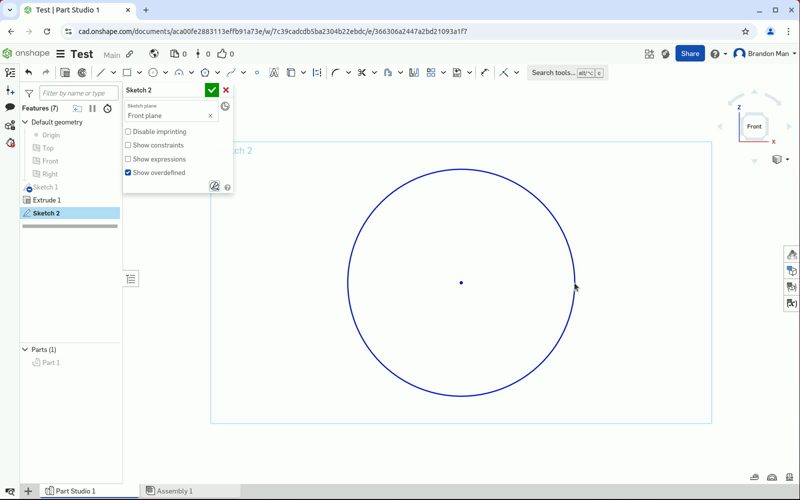
key_down(shift)
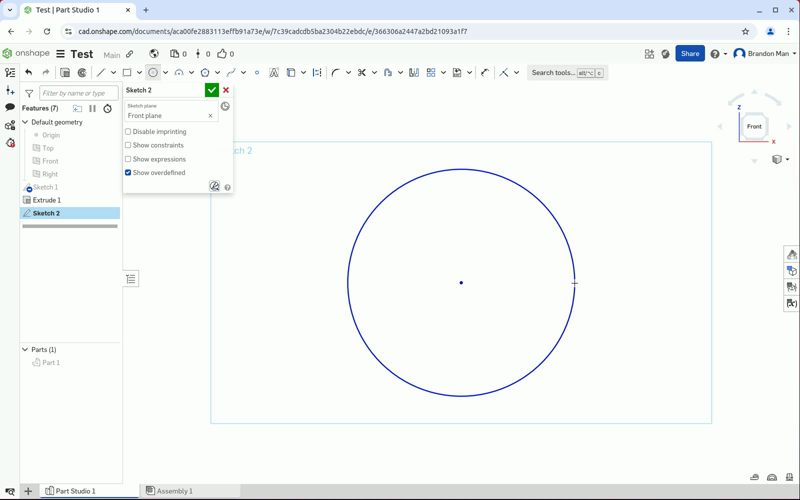
mouse_move(461, 282)
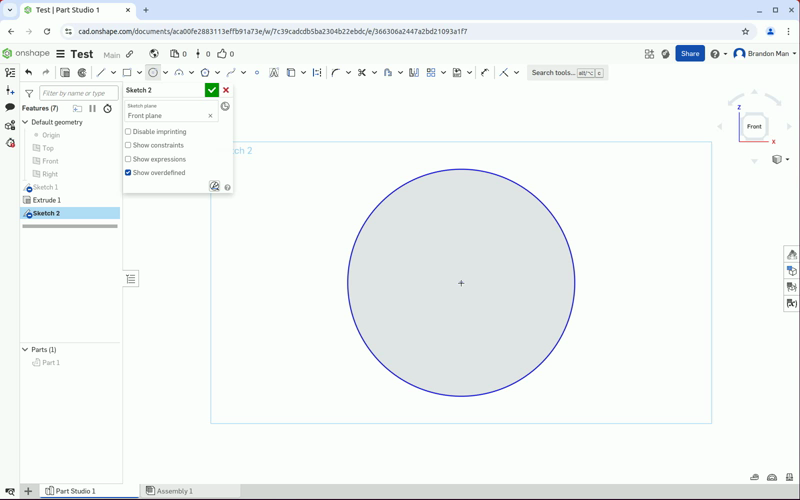
click(461, 282)
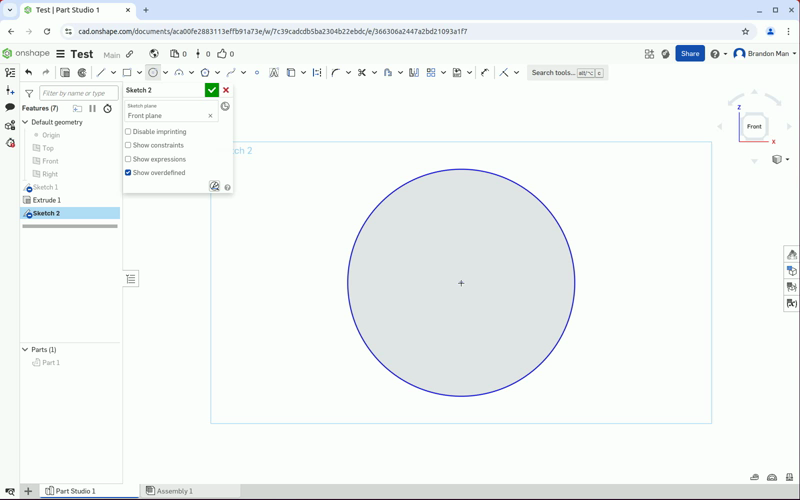
key_up(shift)
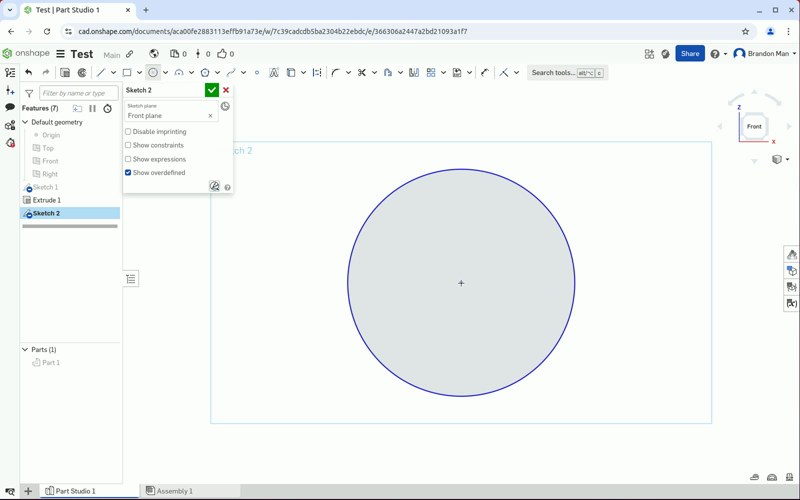
mouse_move(565, 282)
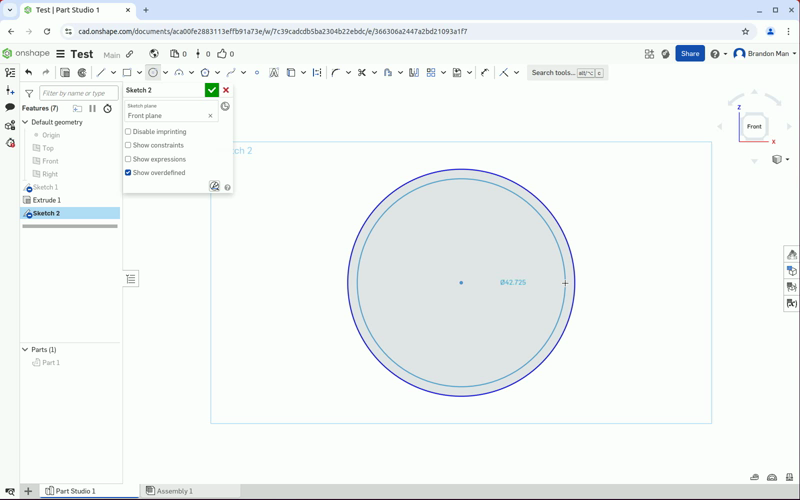
click(565, 282)
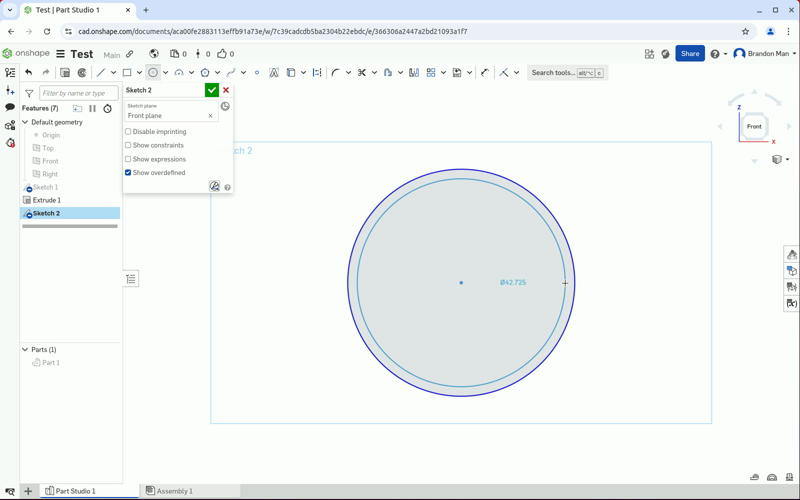
key(esc)
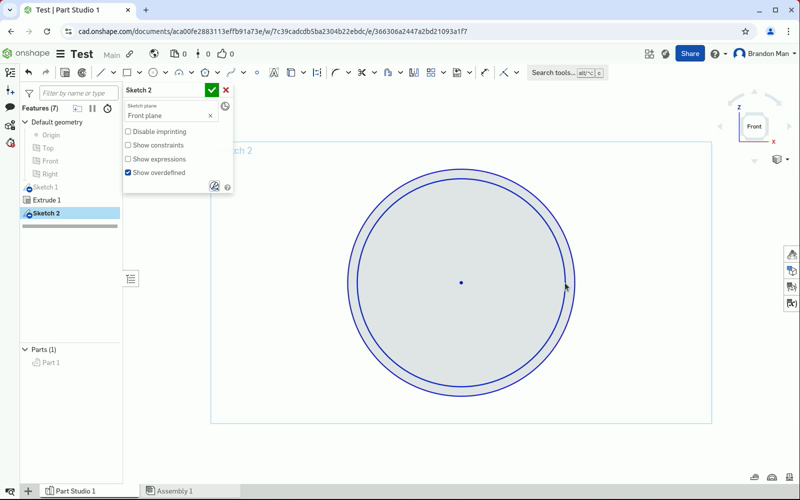
mouse_move(378, 212)
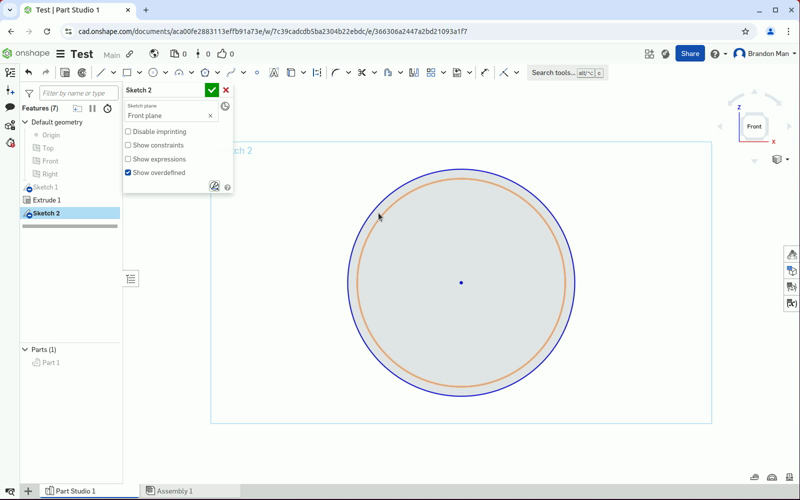
click(378, 212)
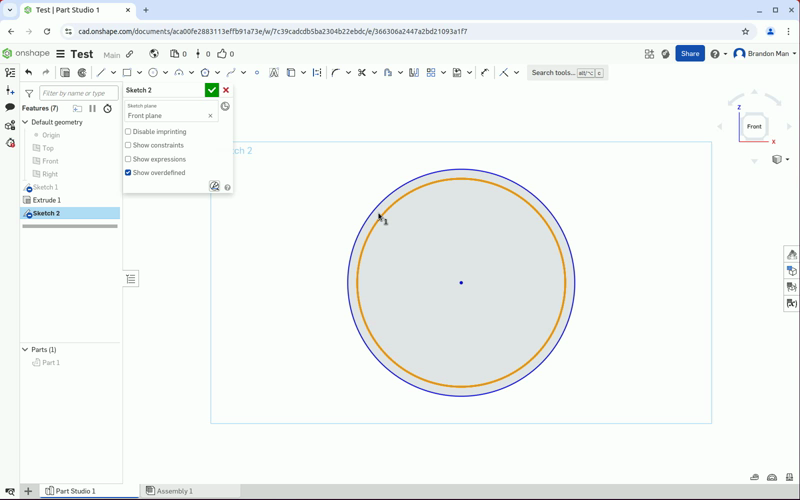
mouse_move(73, 352)
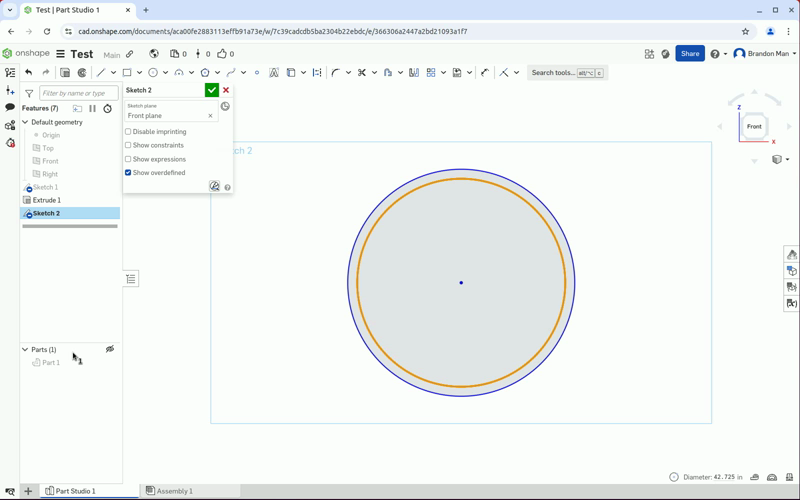
key(shift+y)
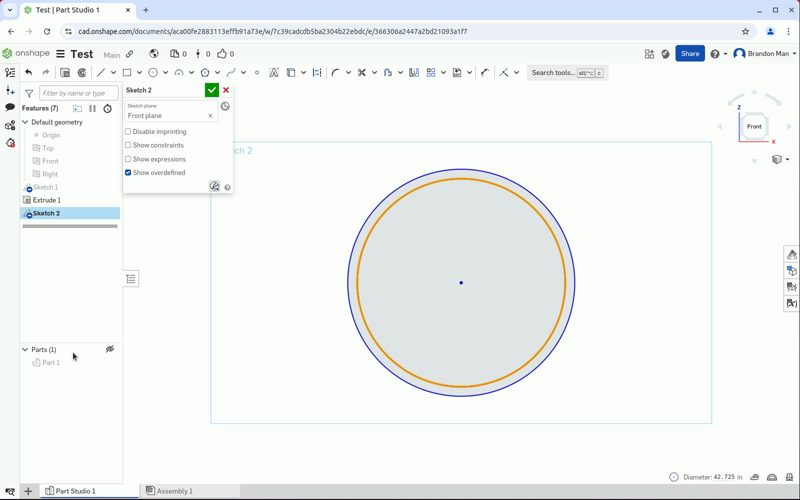
key(shift+e)
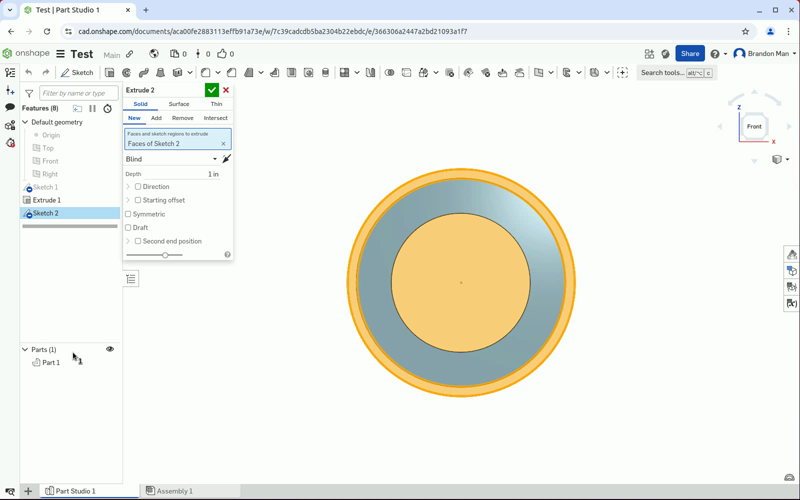
mouse_move(143, 106)
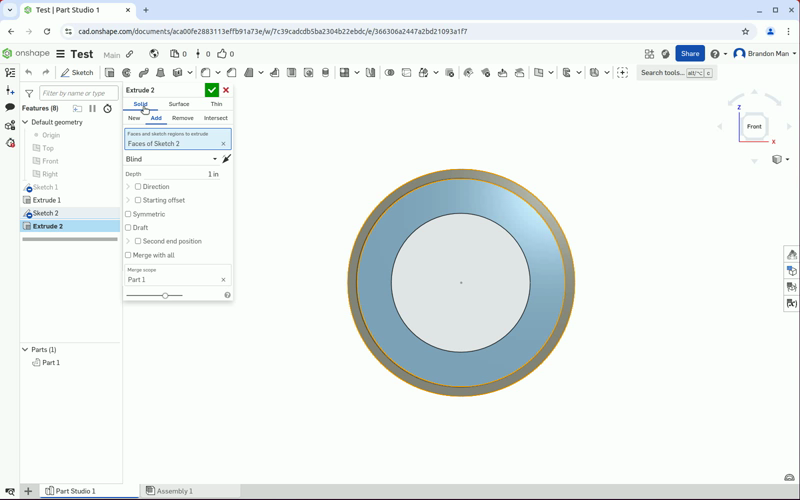
click(143, 106)
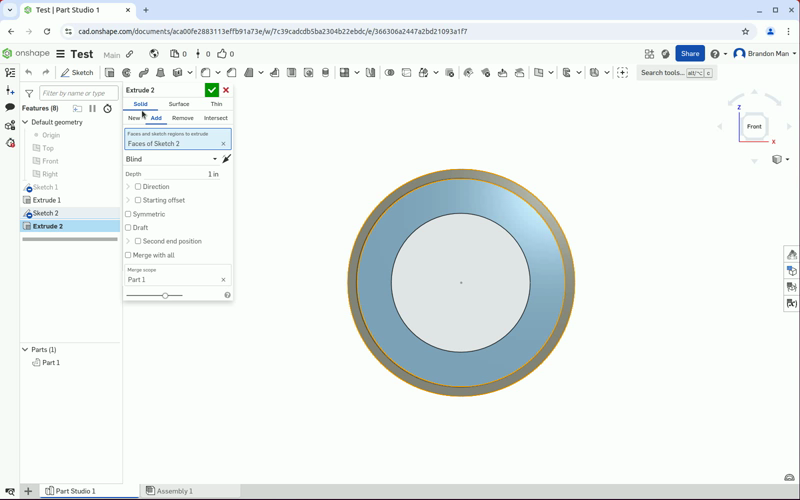
mouse_move(137, 120)
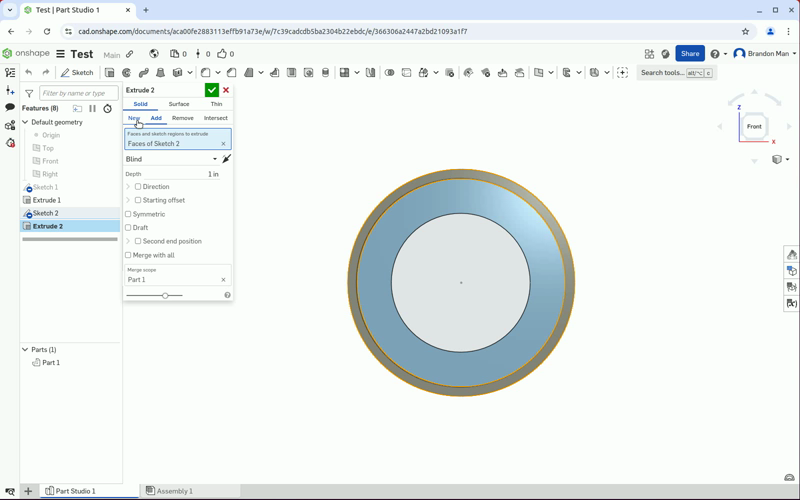
click(137, 120)
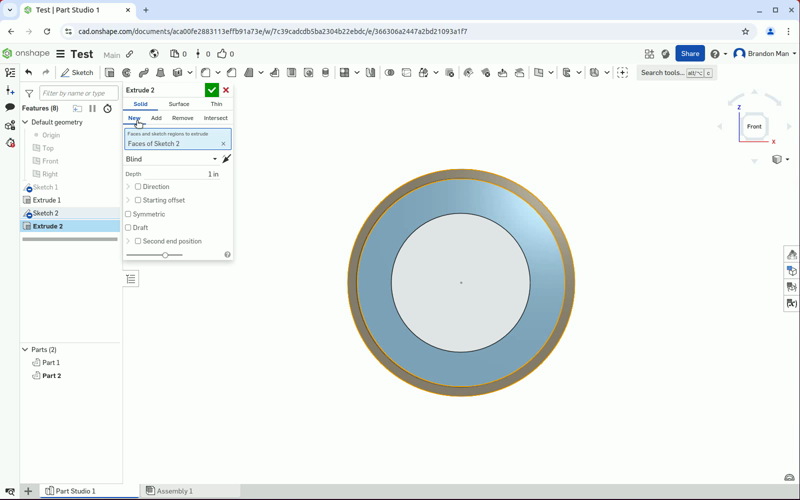
key(tab, 4)
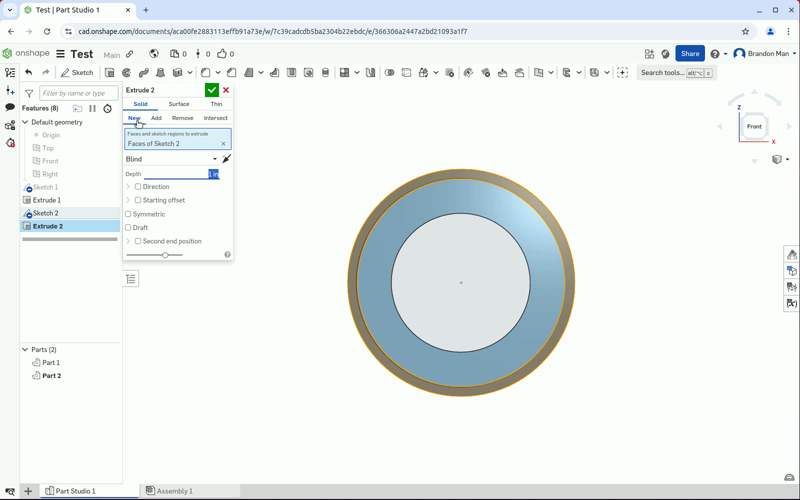
text(2.166)
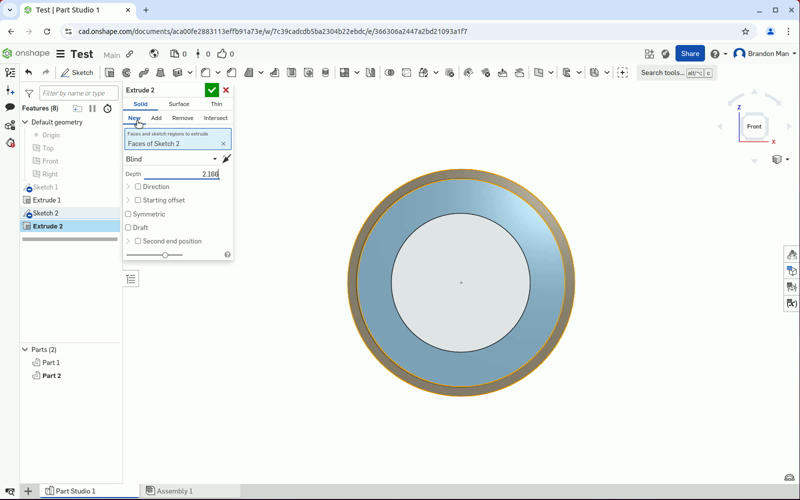
key(enter)
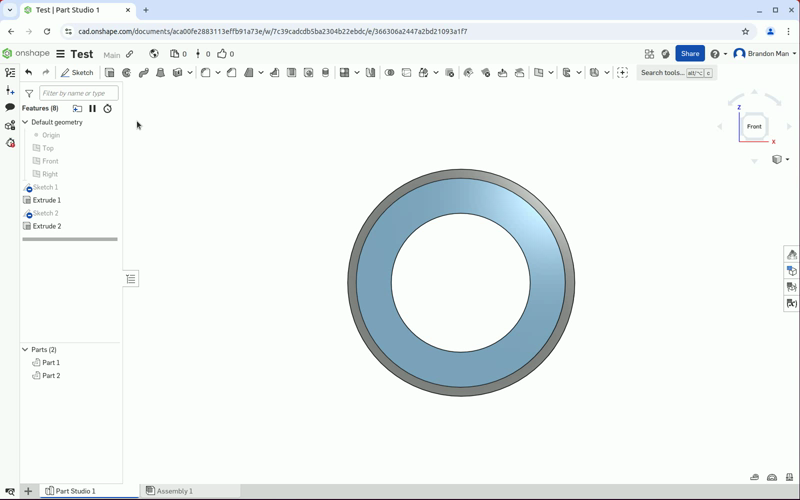
key(shift+h)
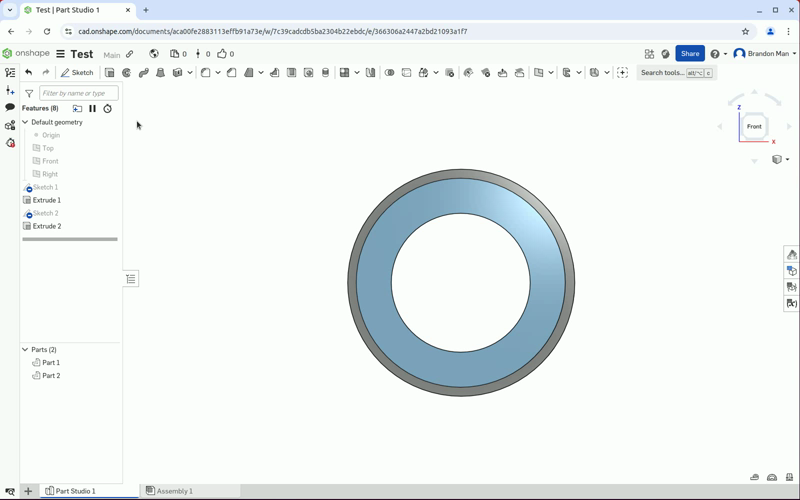
key(shift+h)
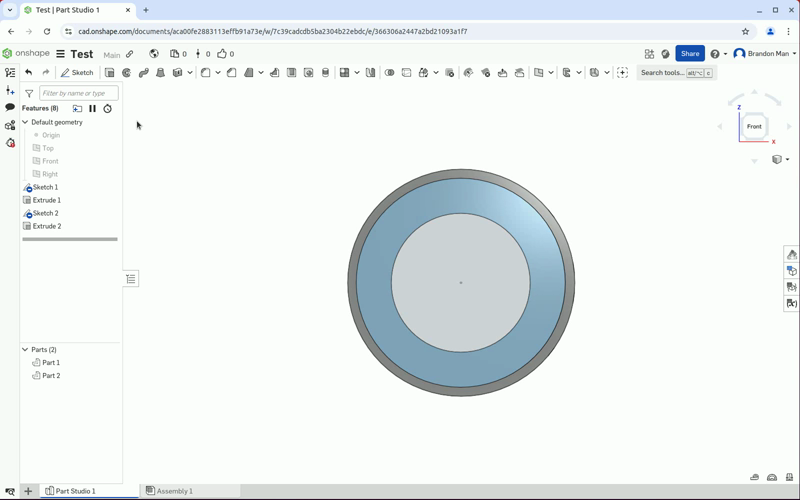
key(shift+7)
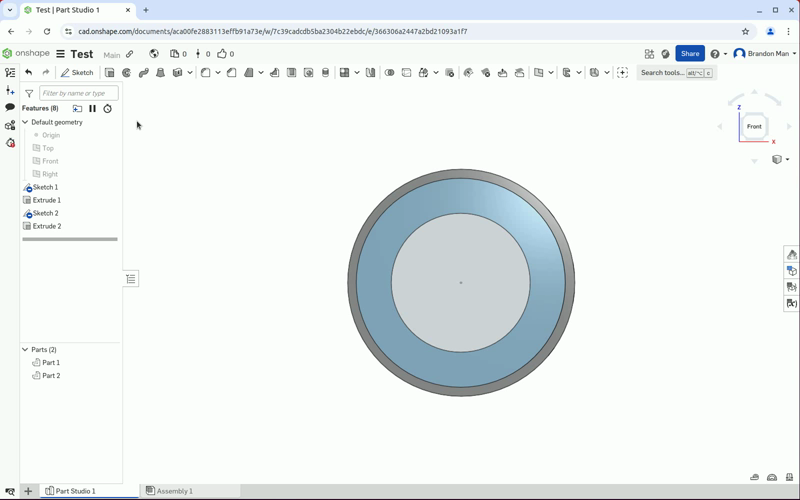
key(left, 2)
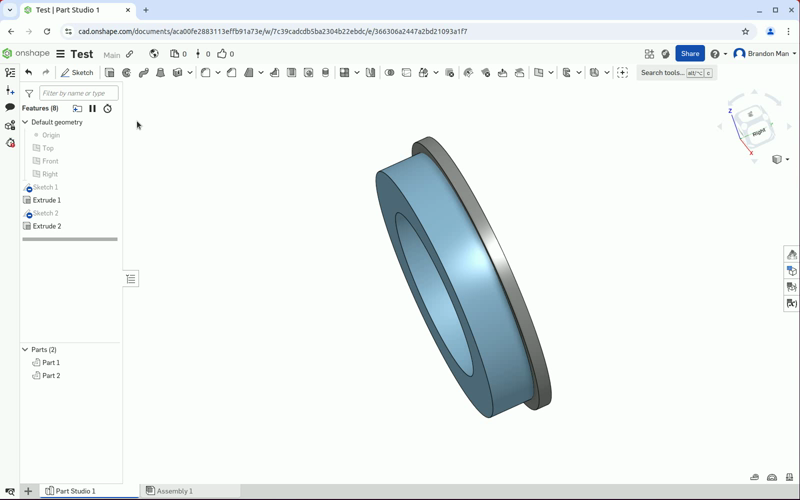
key(down, 2)
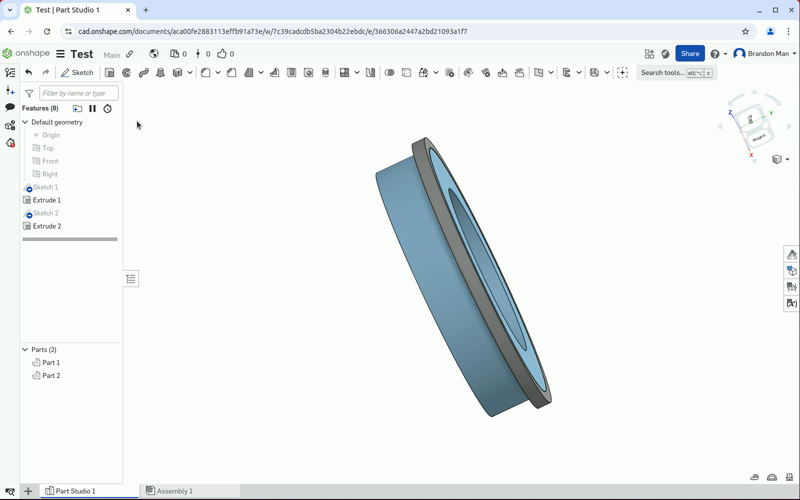
key(up, 2)
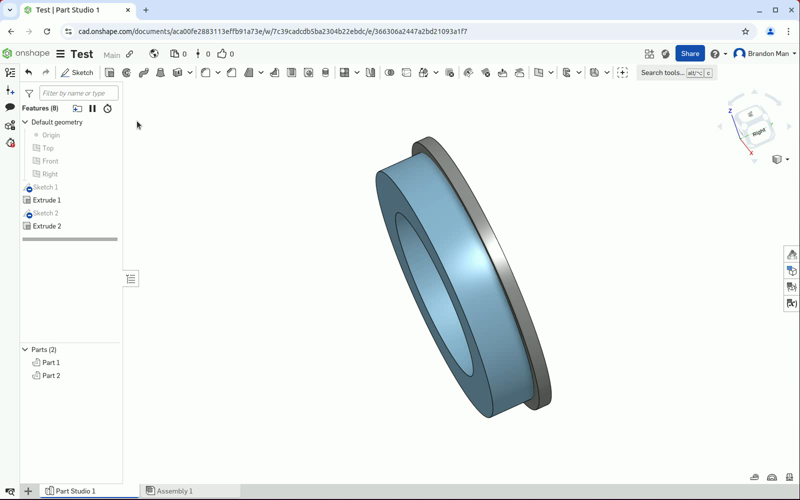
key(right, 2)
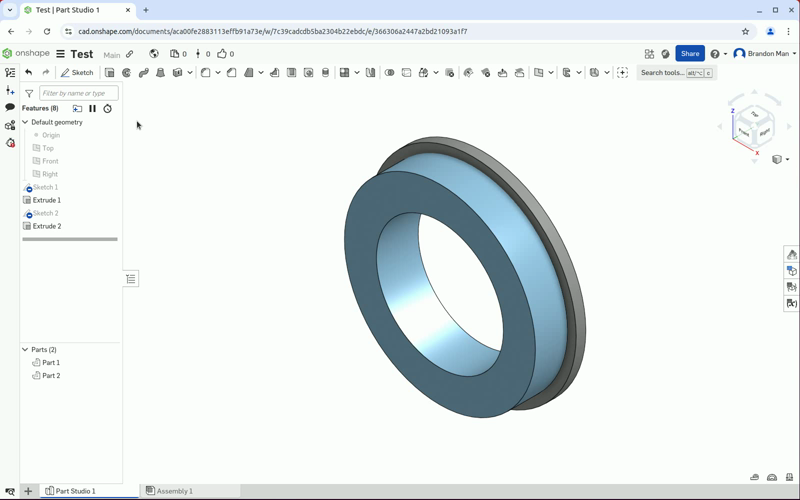
mouse_move(73, 189)
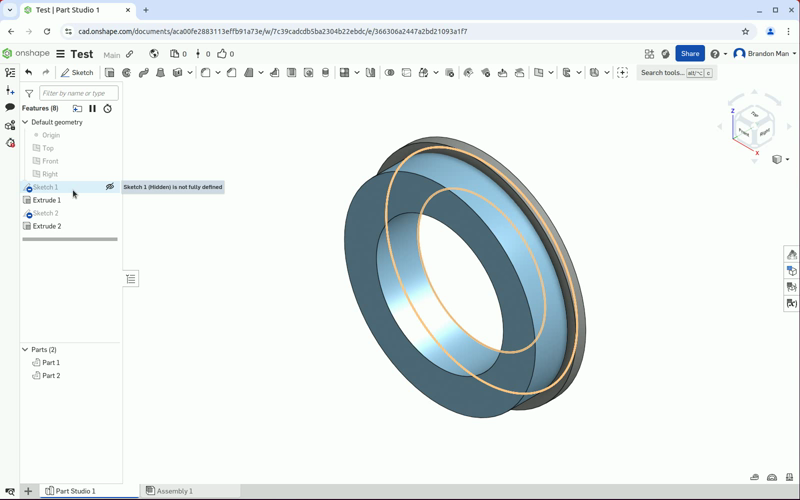
click(73, 189)